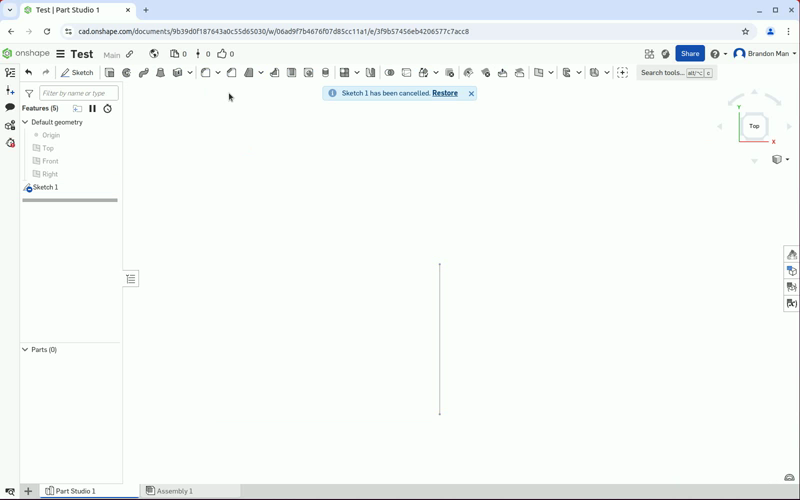
key(shift+h)
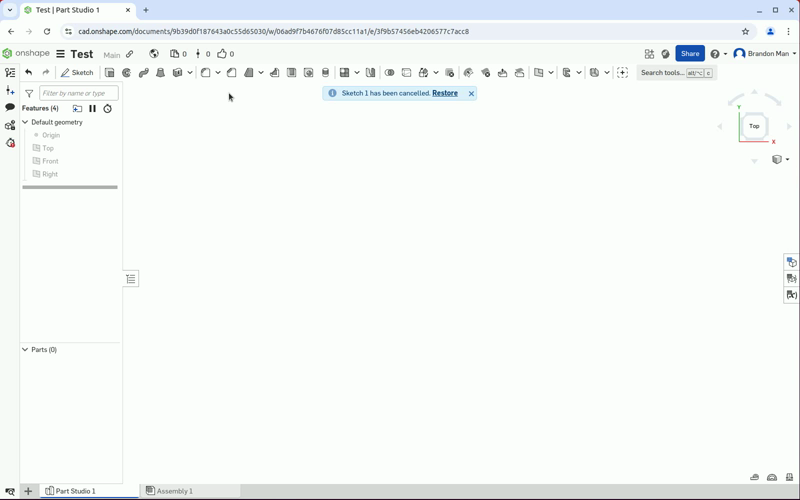
mouse_move(73, 352)
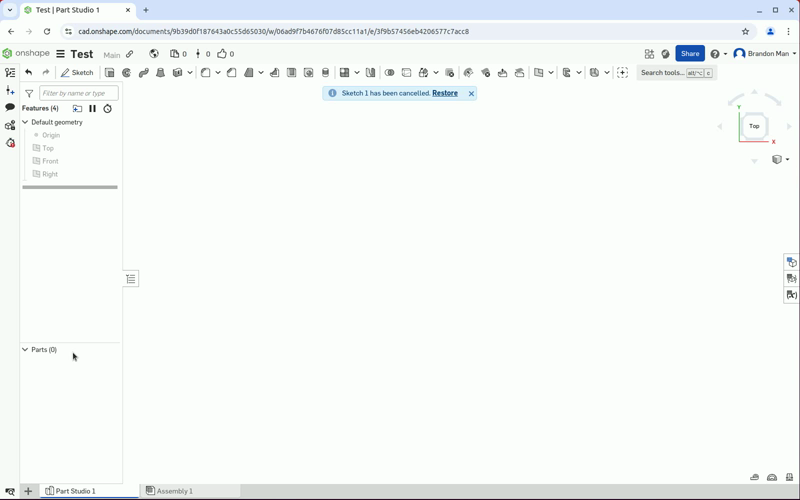
key(y)
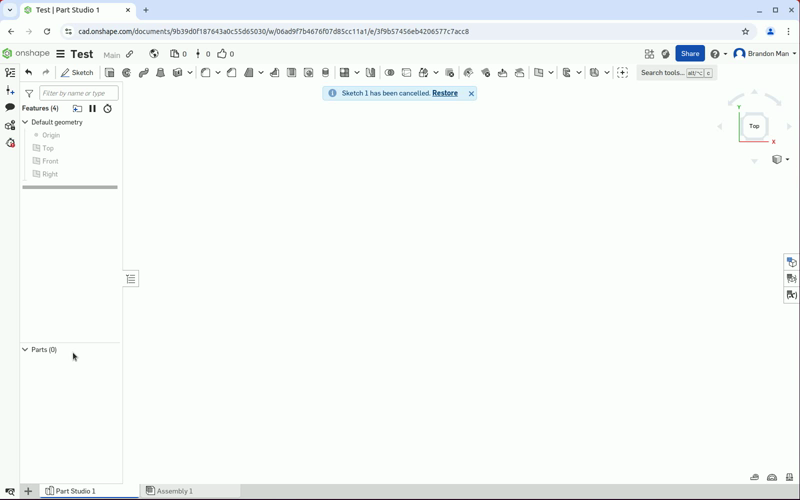
key(shift+p)
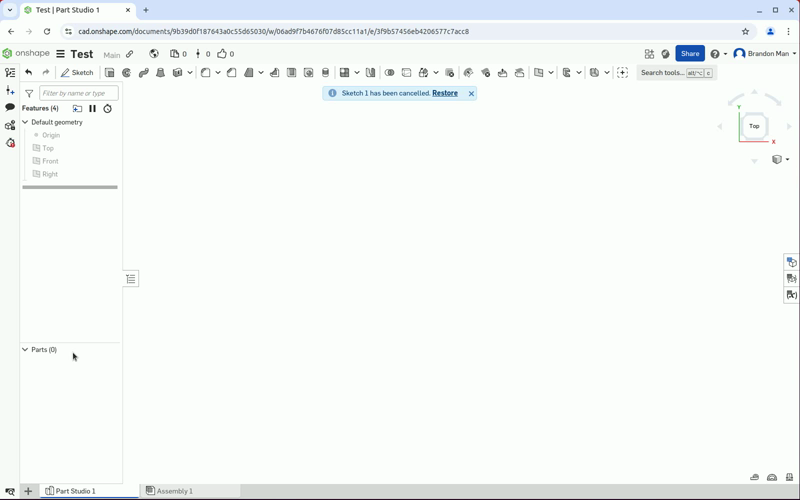
key(space)
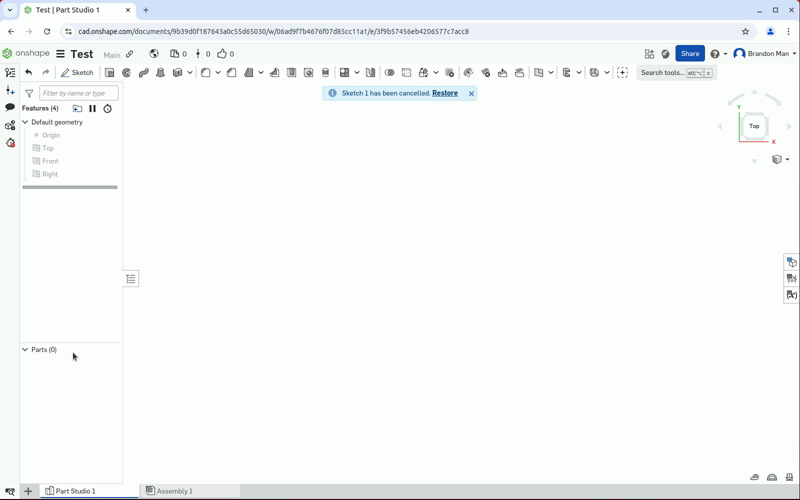
key_down(shift)
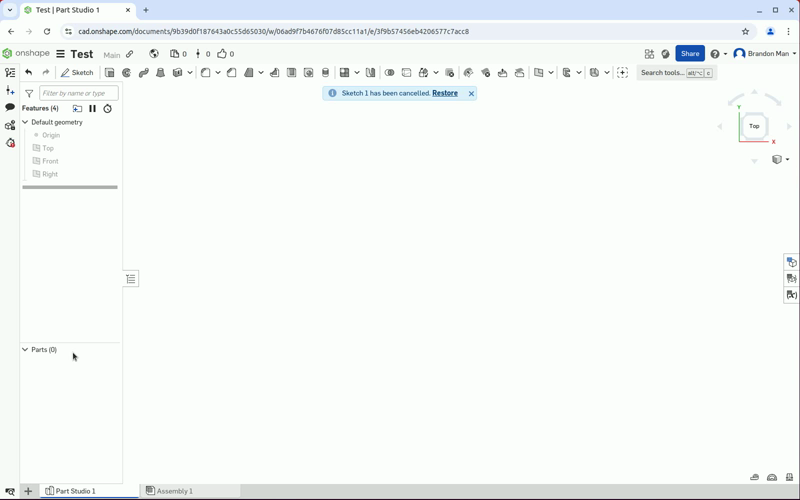
key(up)
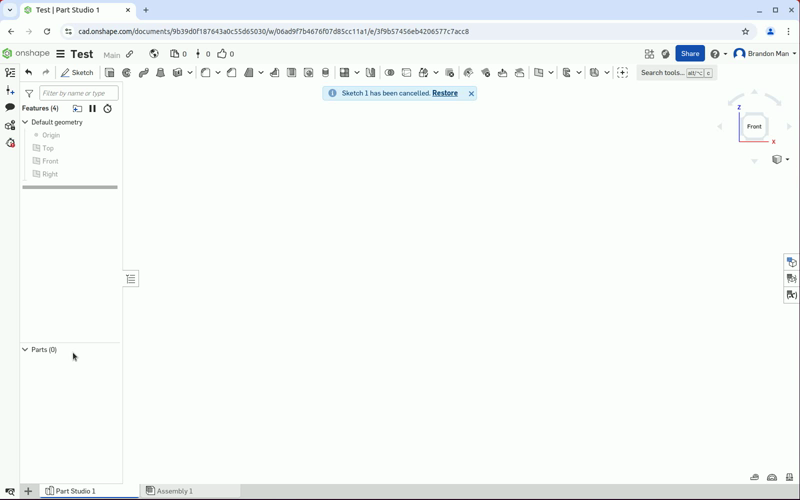
key_up(shift)
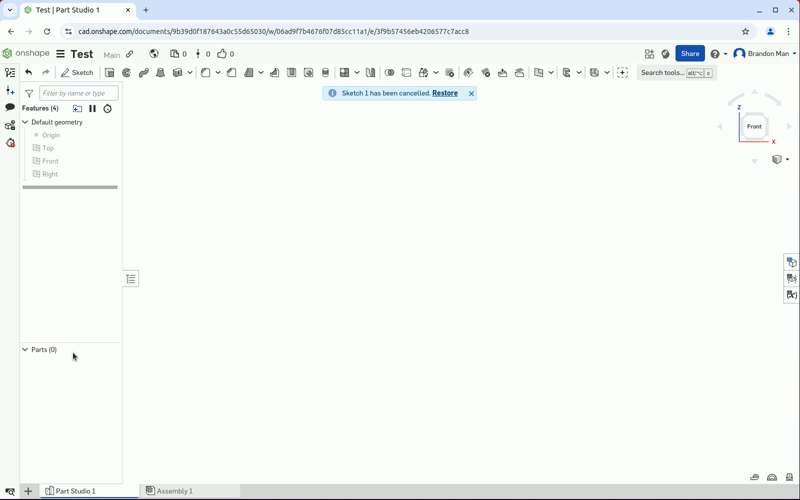
key(space)
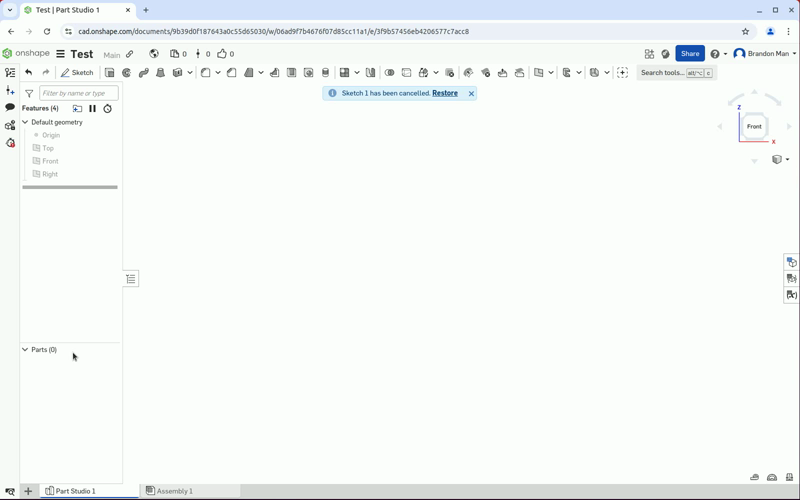
key_down(shift)
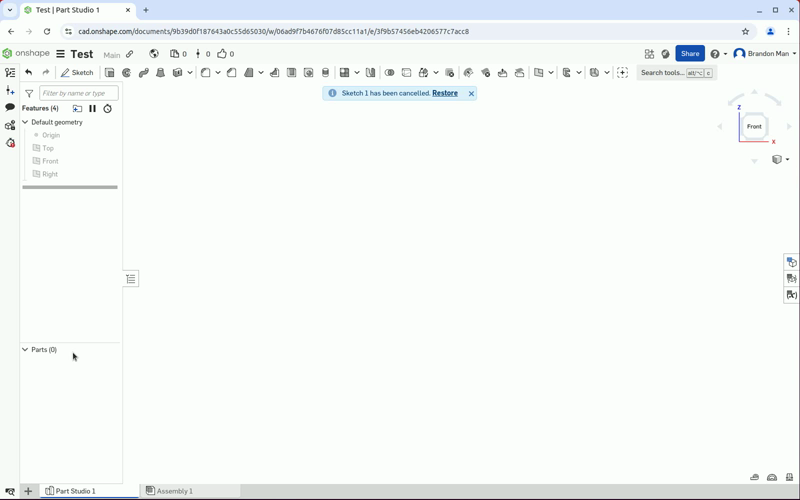
key(left)
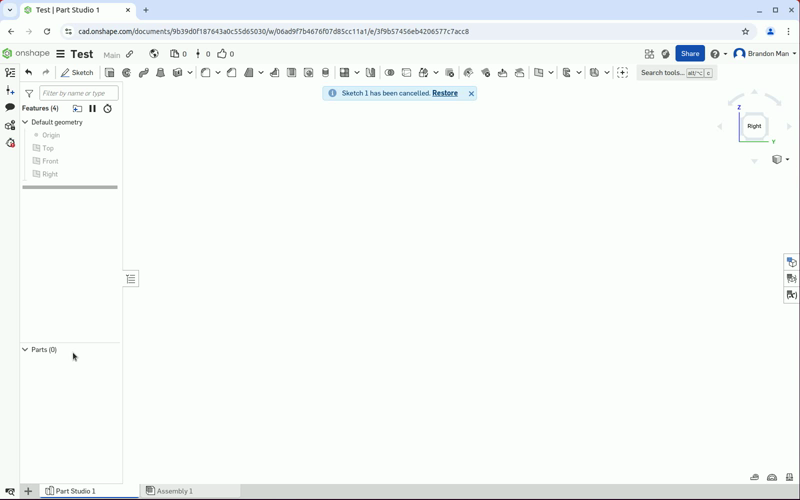
key_up(shift)
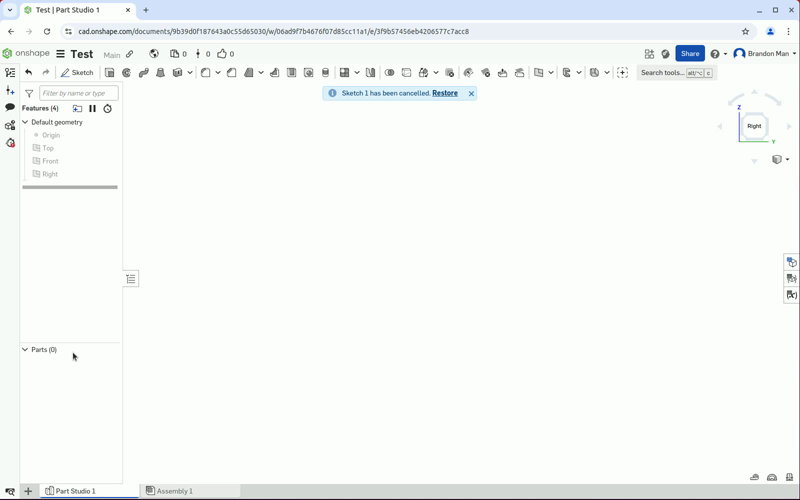
mouse_move(73, 352)
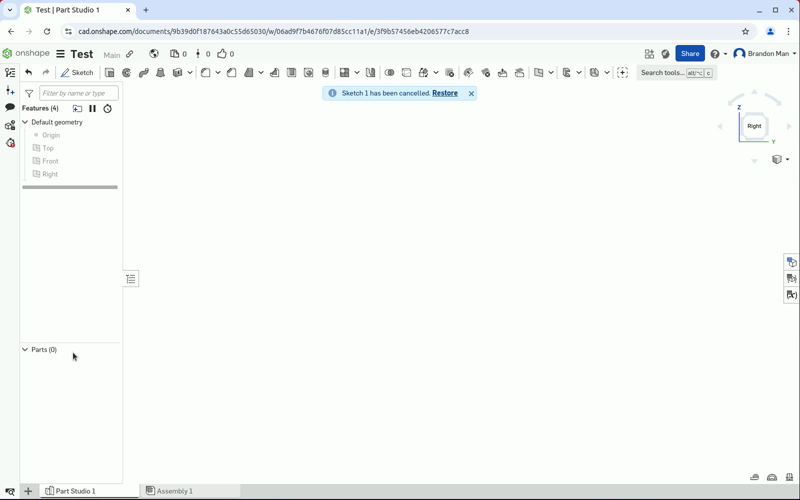
key(shift+y)
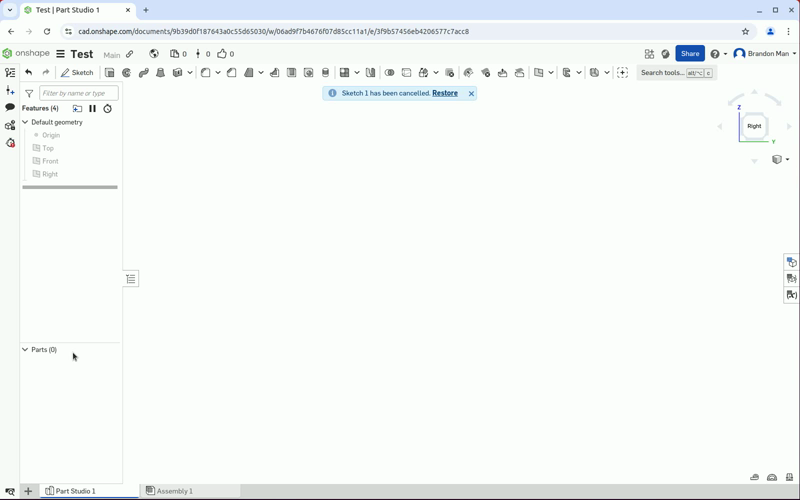
key(shift+s)
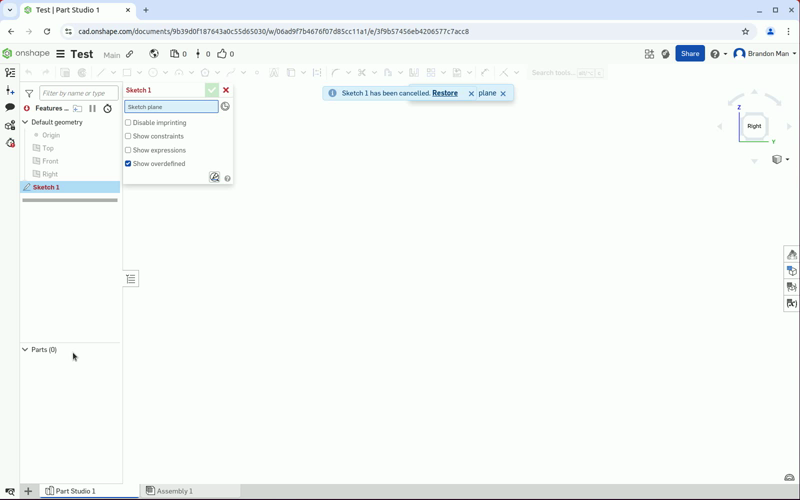
mouse_move(73, 176)
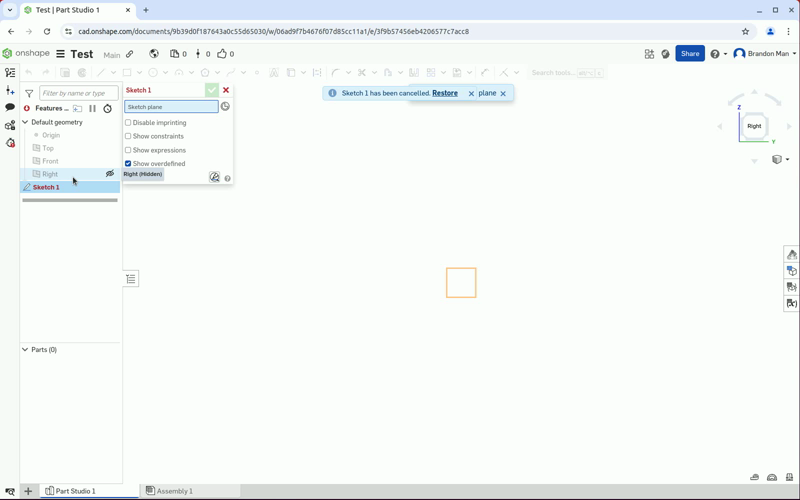
click(73, 176)
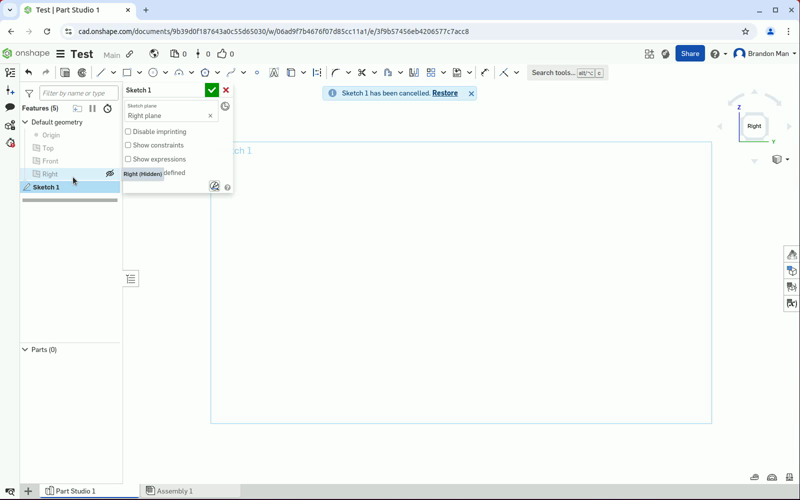
mouse_move(73, 352)
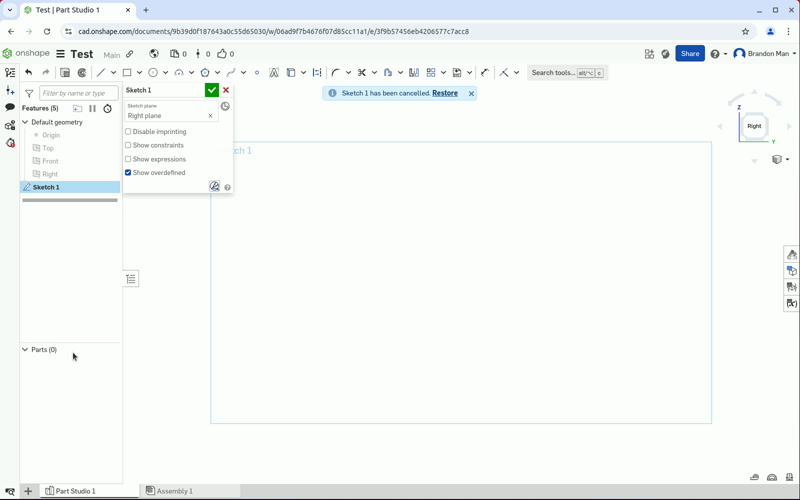
key(y)
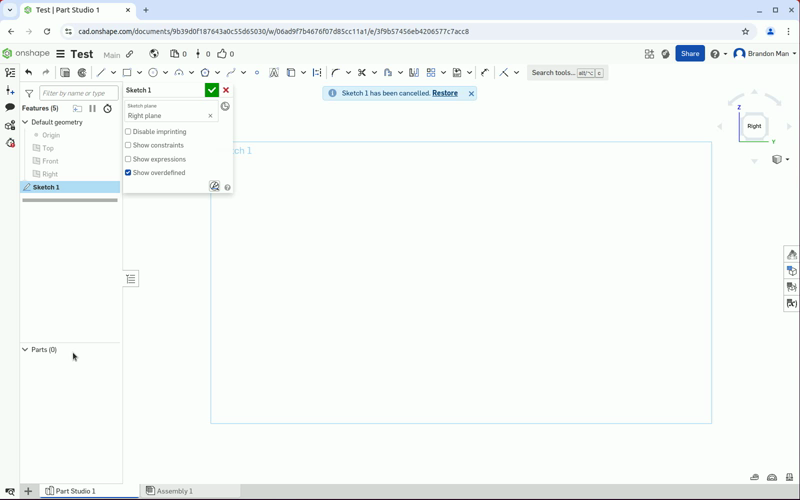
key(c)
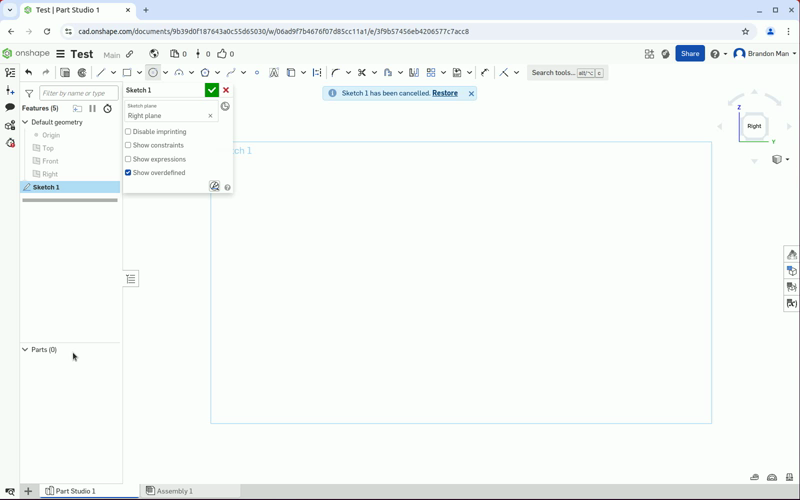
key_down(shift)
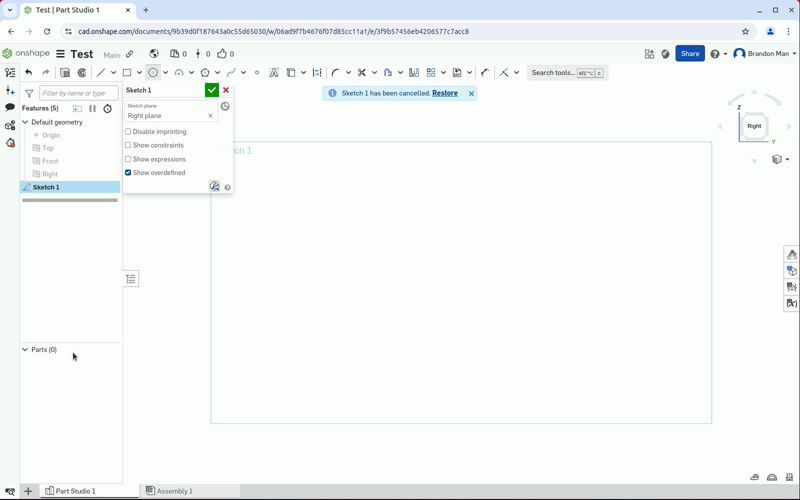
mouse_move(461, 282)
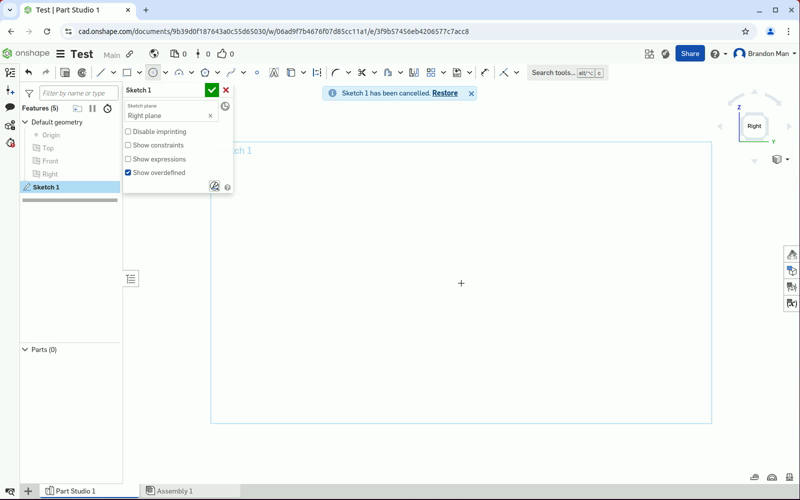
click(461, 282)
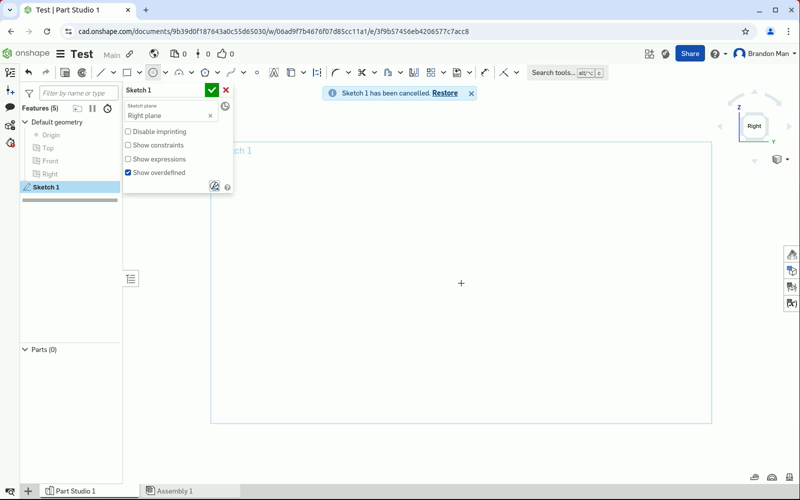
key_up(shift)
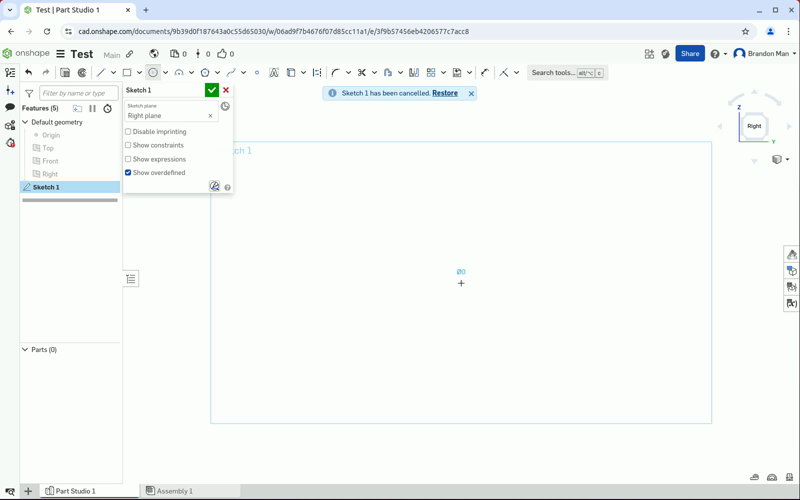
mouse_move(574, 282)
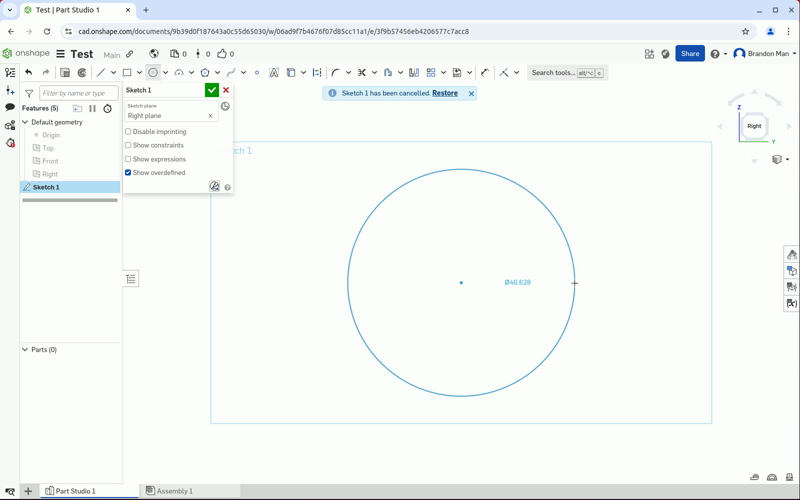
click(574, 282)
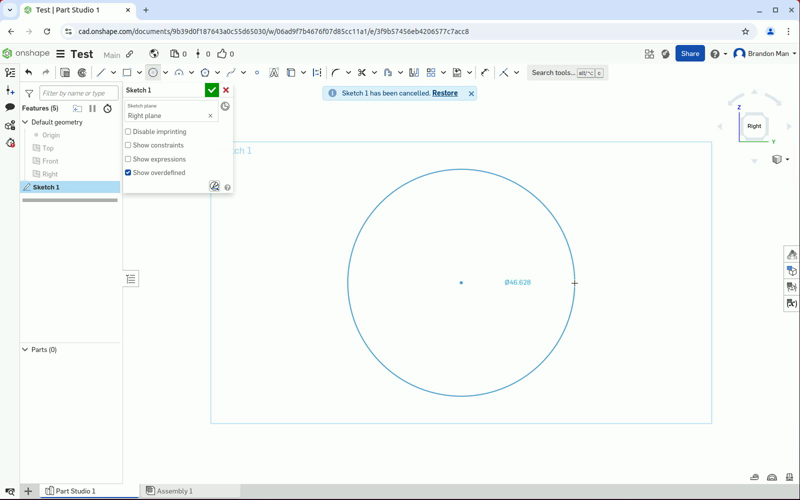
key(esc)
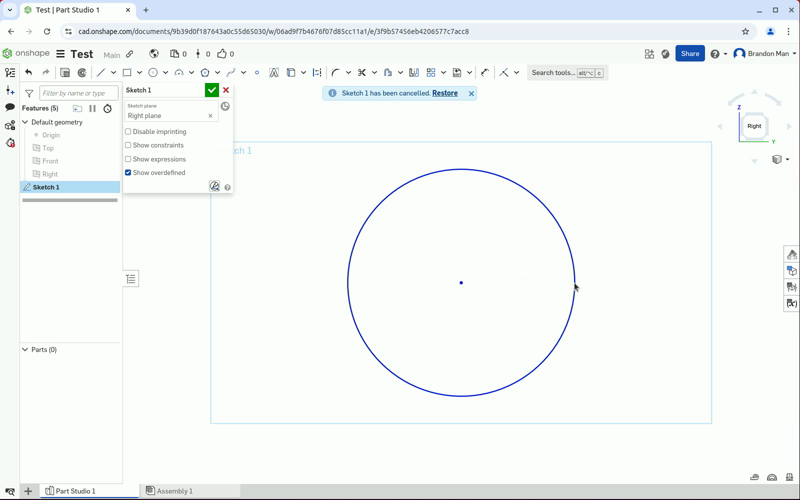
mouse_move(533, 250)
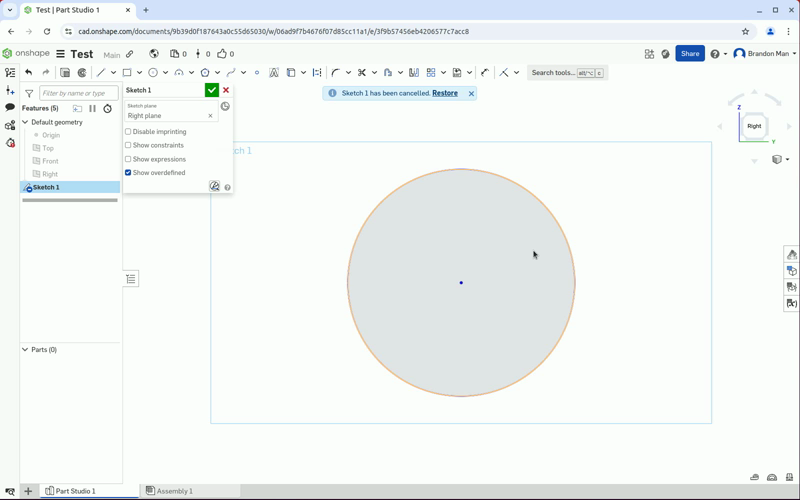
click(533, 250)
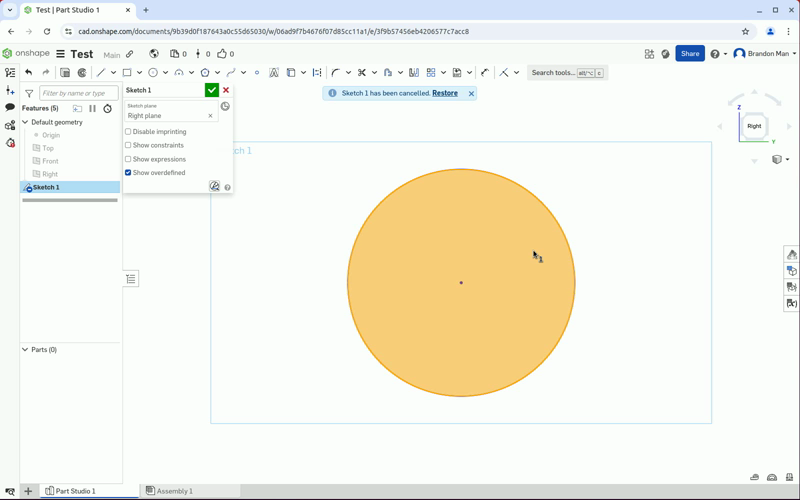
mouse_move(73, 352)
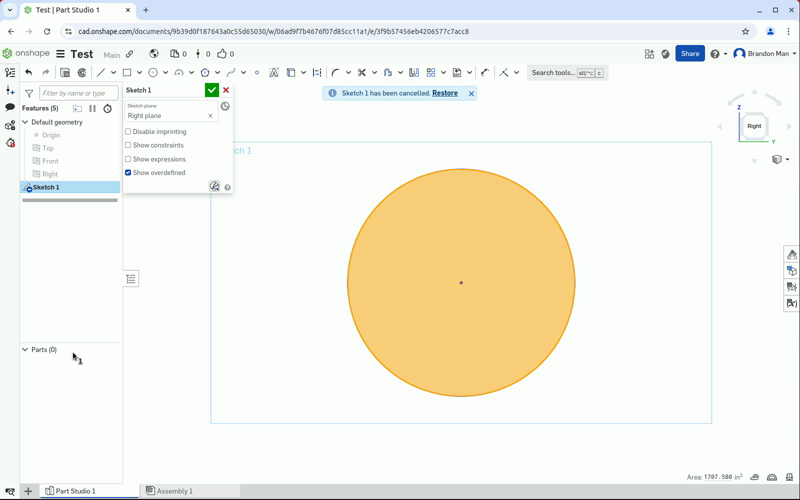
key(shift+y)
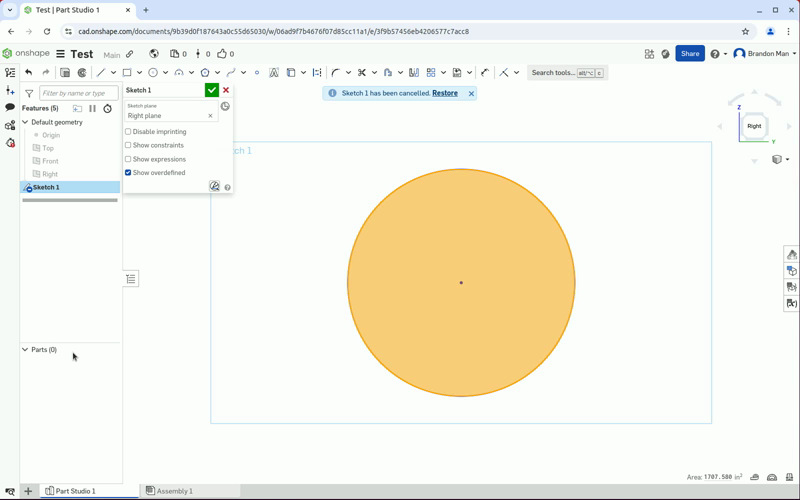
key(shift+e)
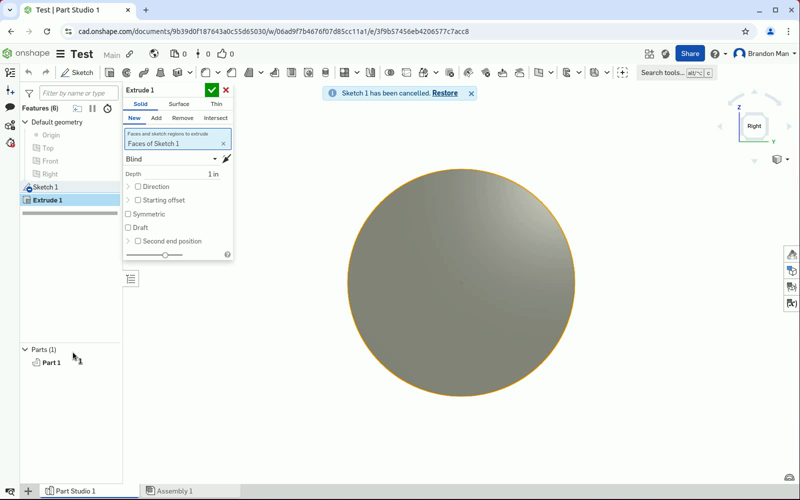
mouse_move(143, 106)
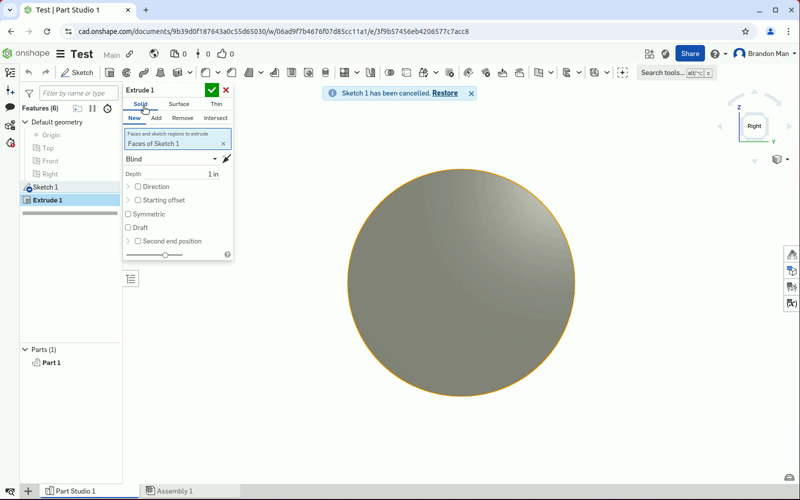
click(143, 106)
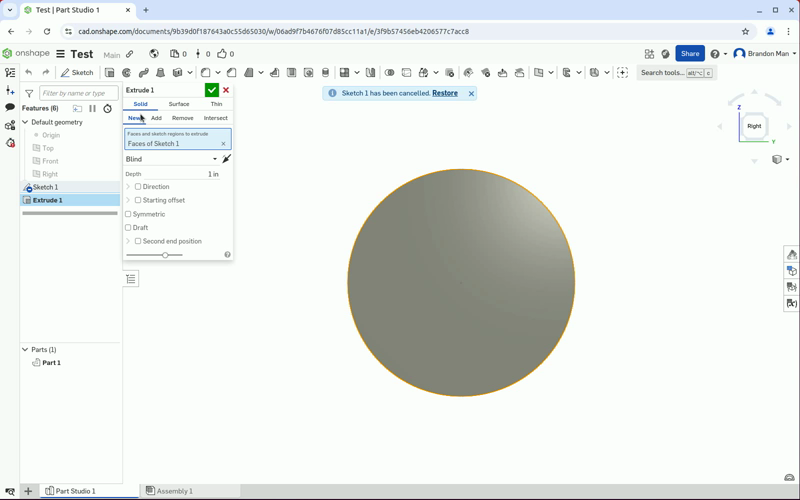
mouse_move(137, 120)
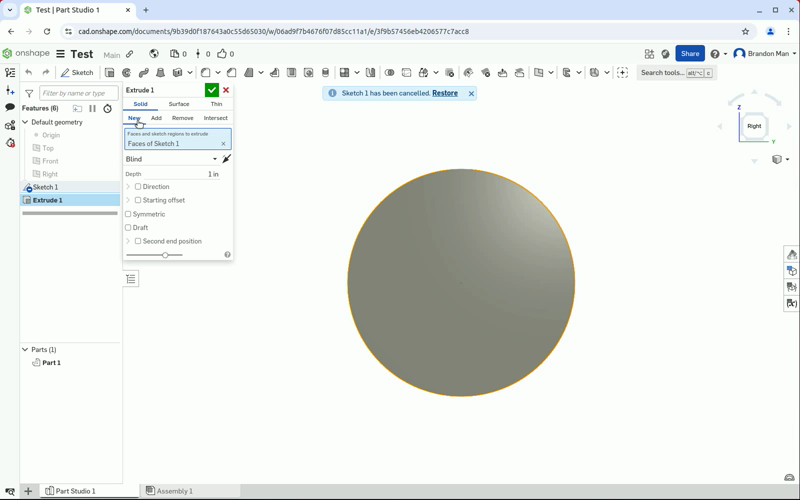
click(137, 120)
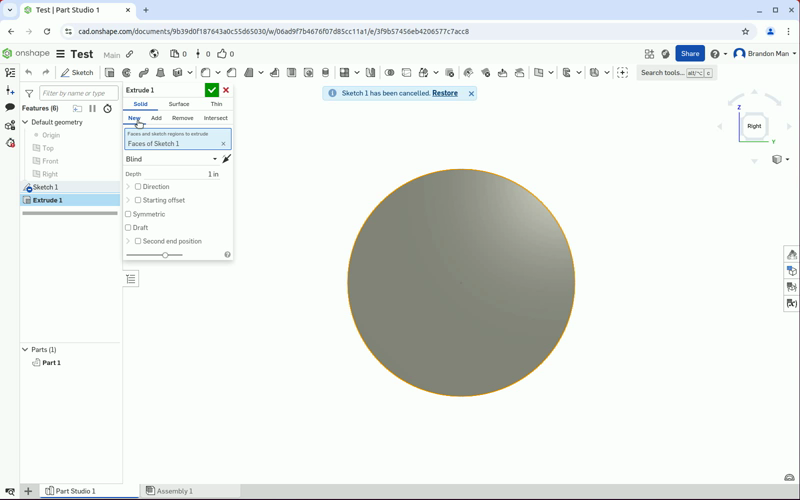
key(tab, 4)
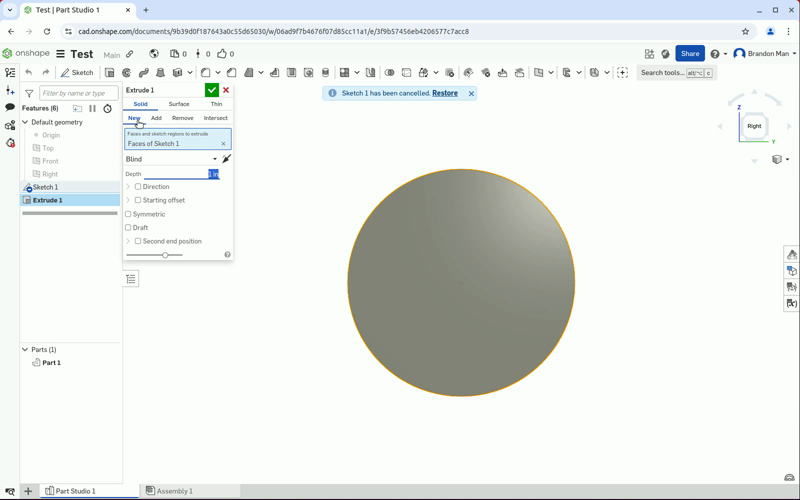
text(15.406)
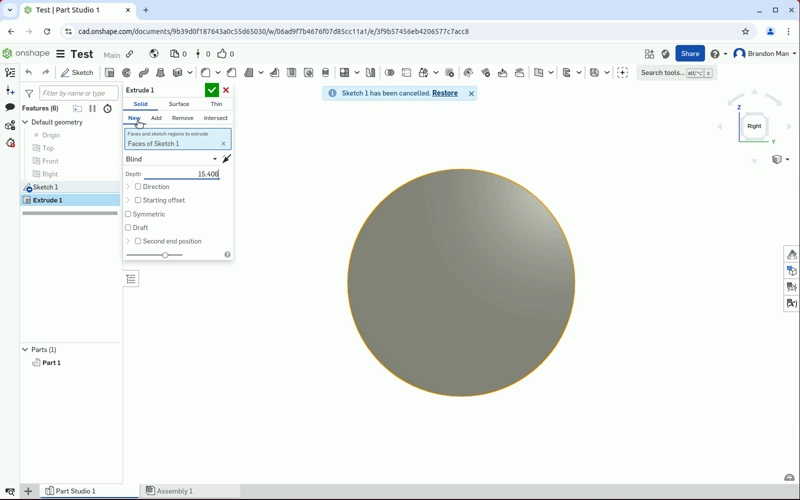
key(tab, 3)
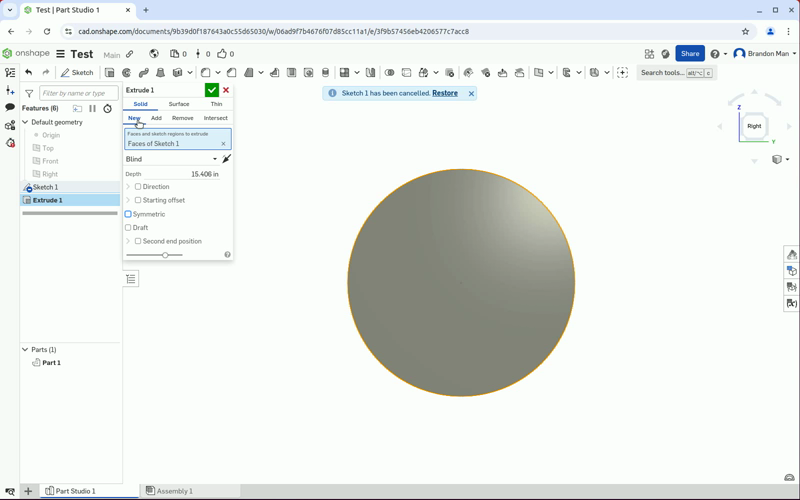
key(space)
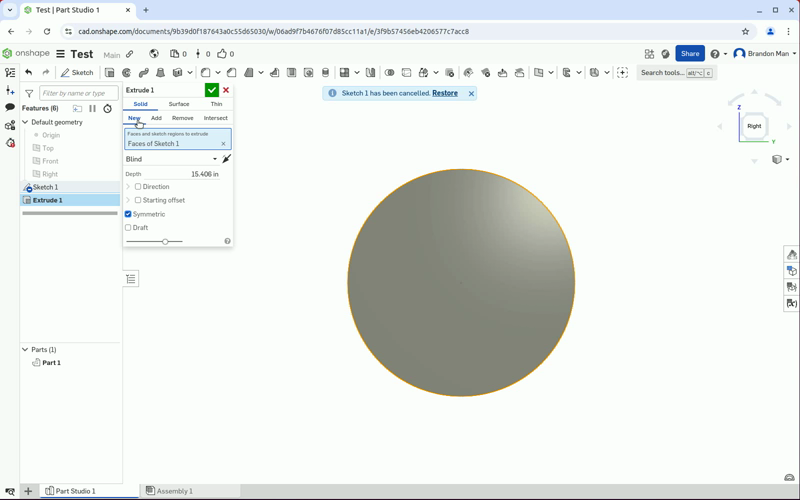
key(enter)
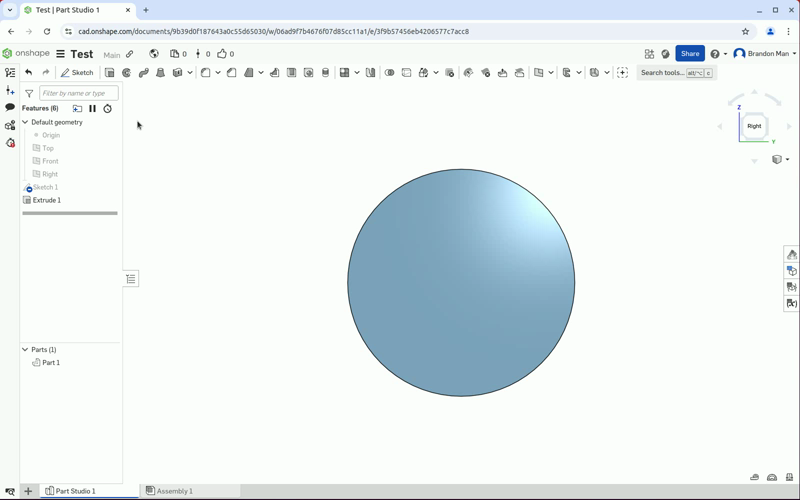
key(shift+h)
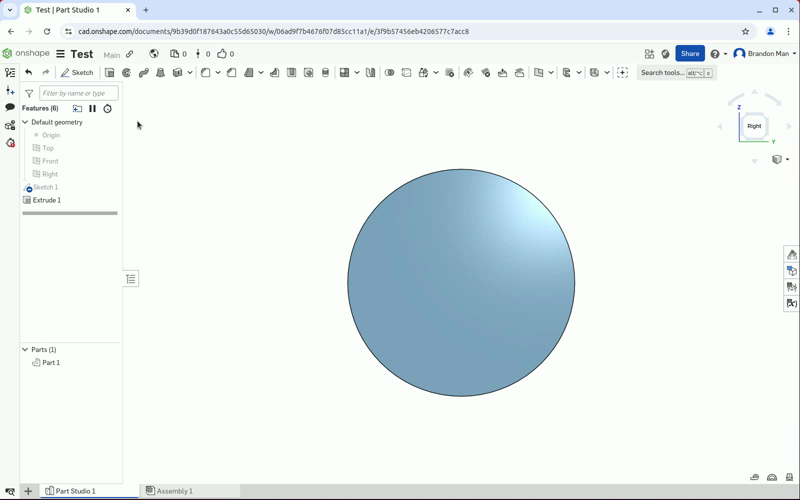
key(shift+h)
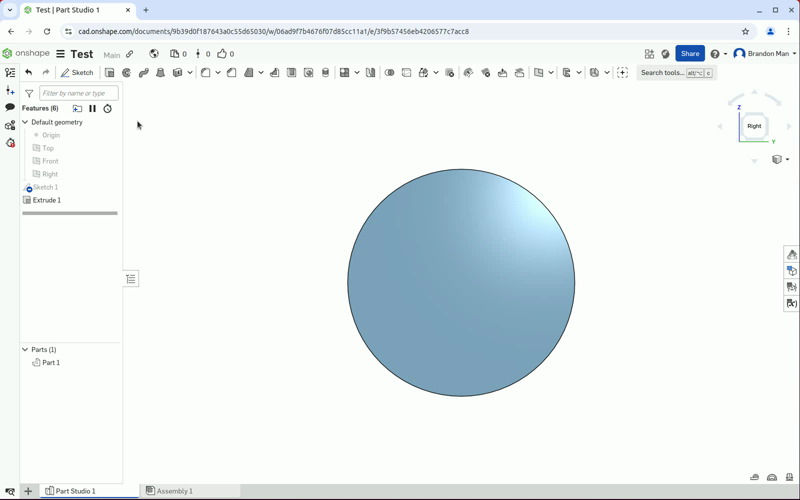
mouse_move(73, 189)
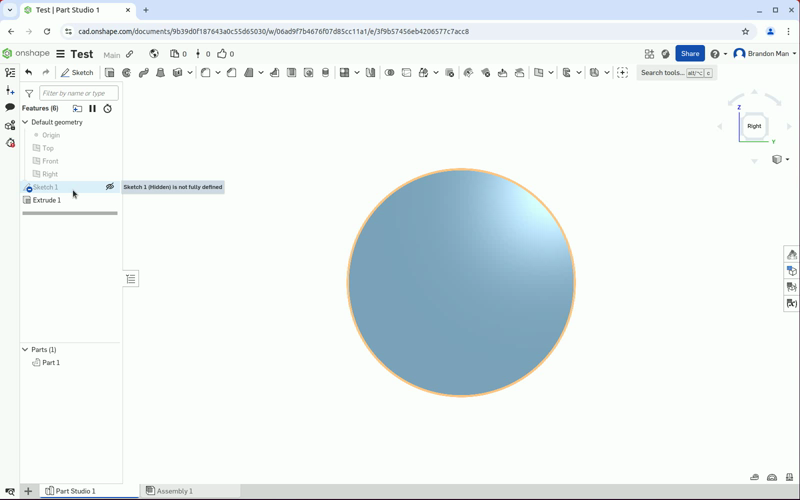
click(73, 189)
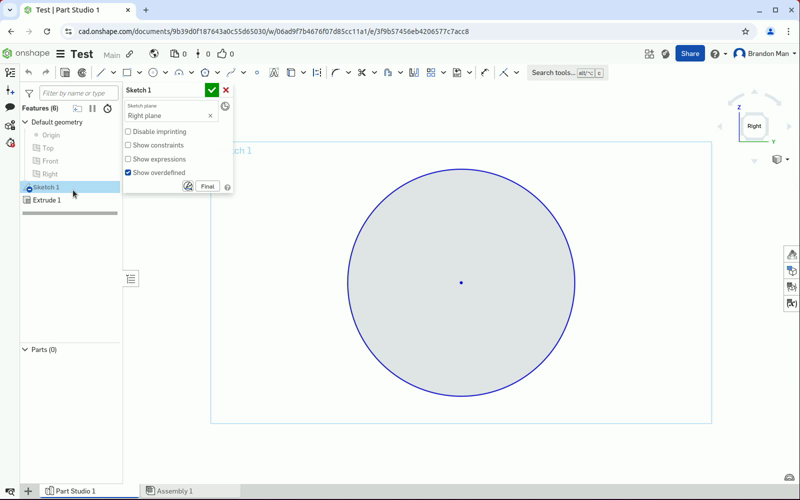
mouse_move(229, 92)
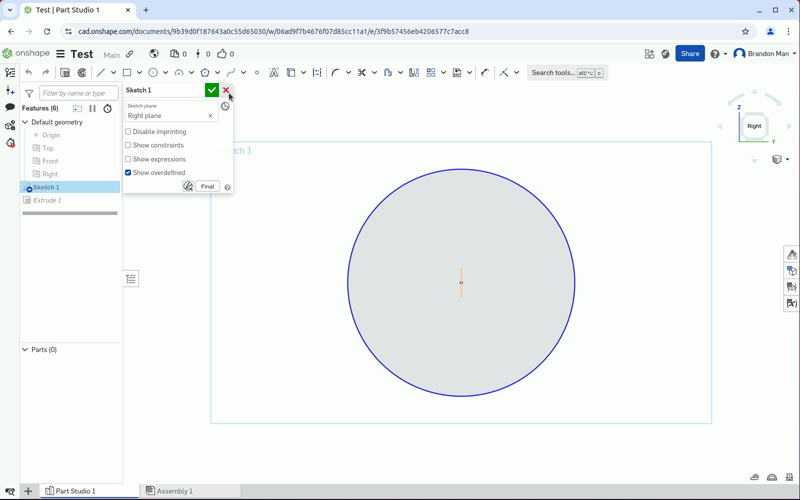
click(229, 92)
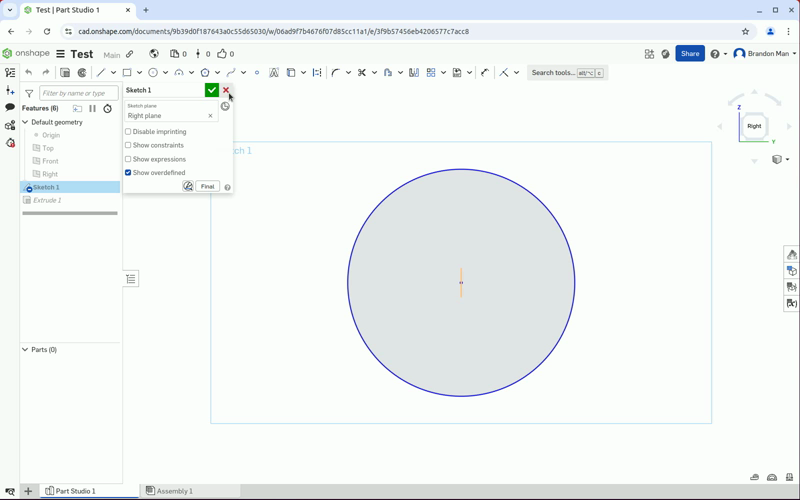
key(shift+s)
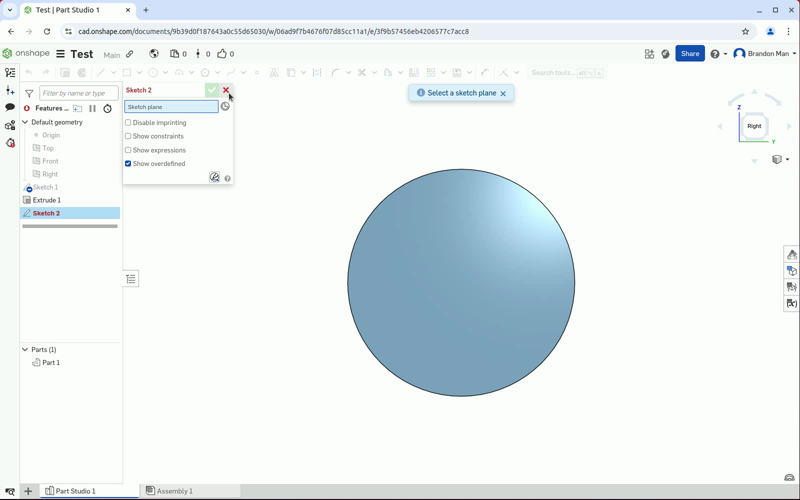
mouse_move(73, 176)
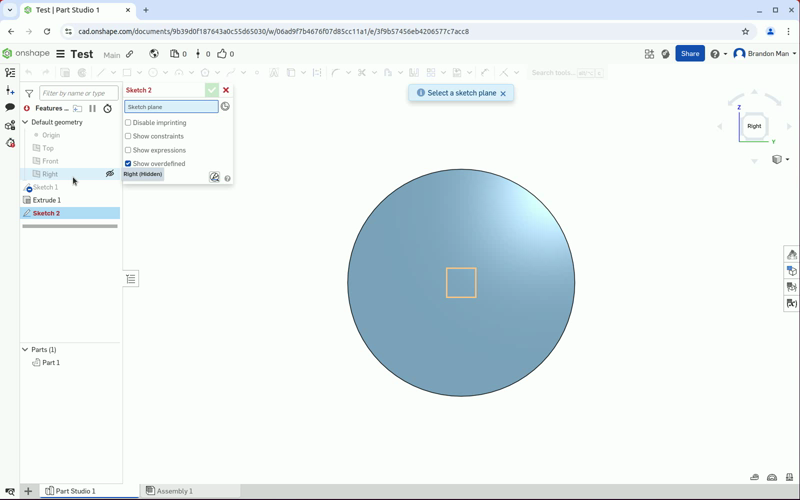
click(73, 176)
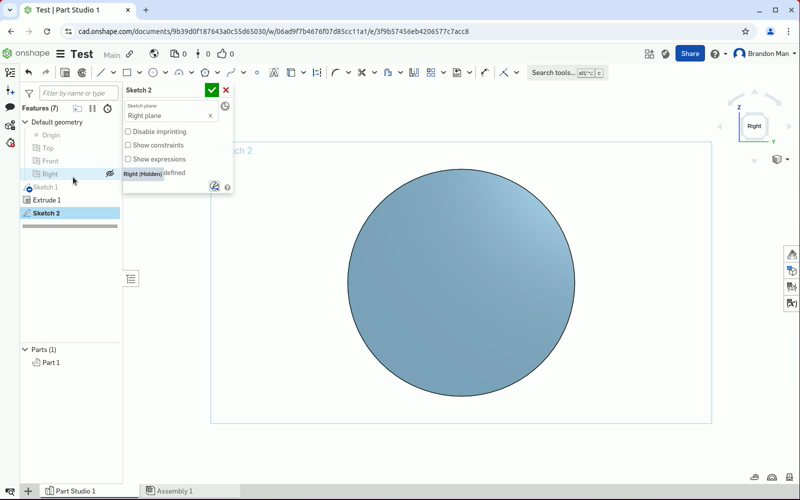
mouse_move(73, 352)
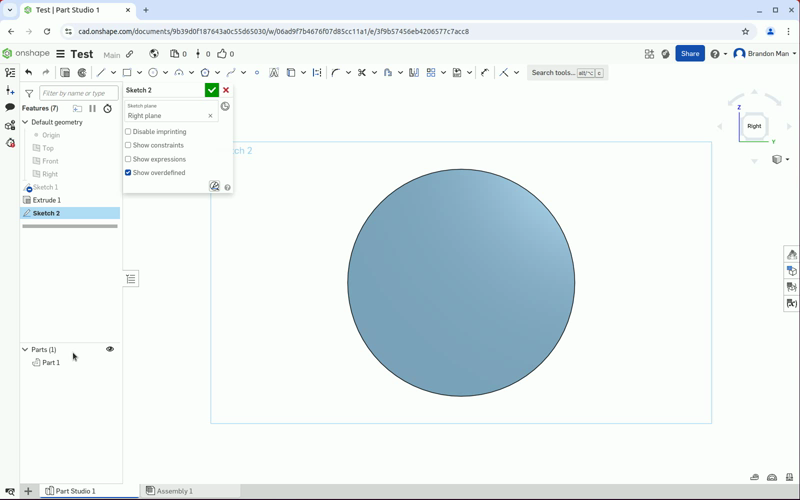
key(y)
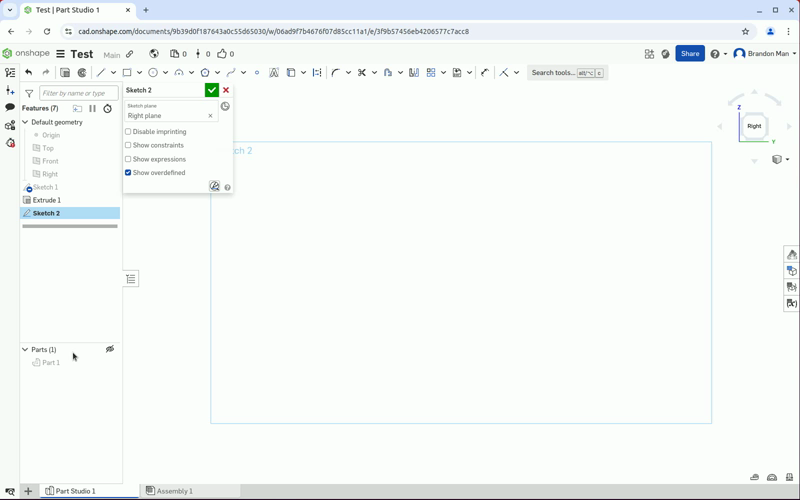
key(c)
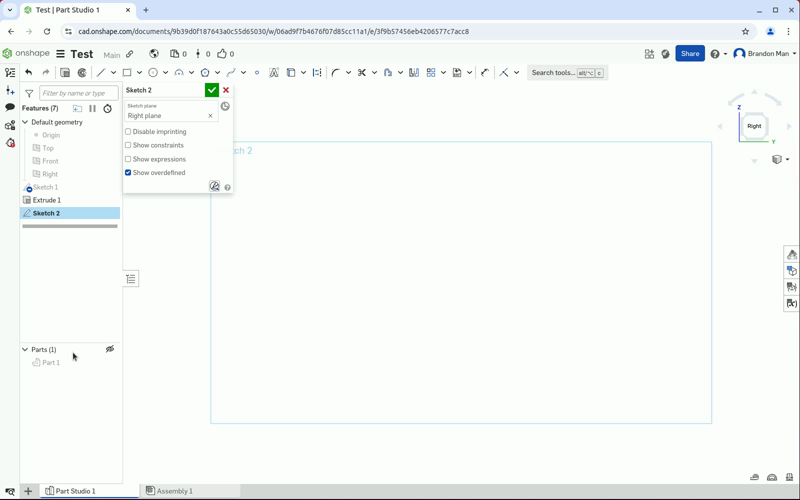
key_down(shift)
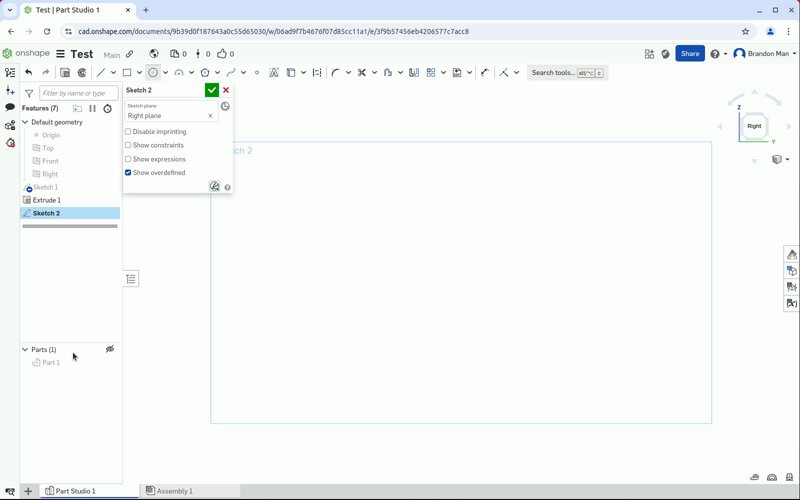
mouse_move(461, 282)
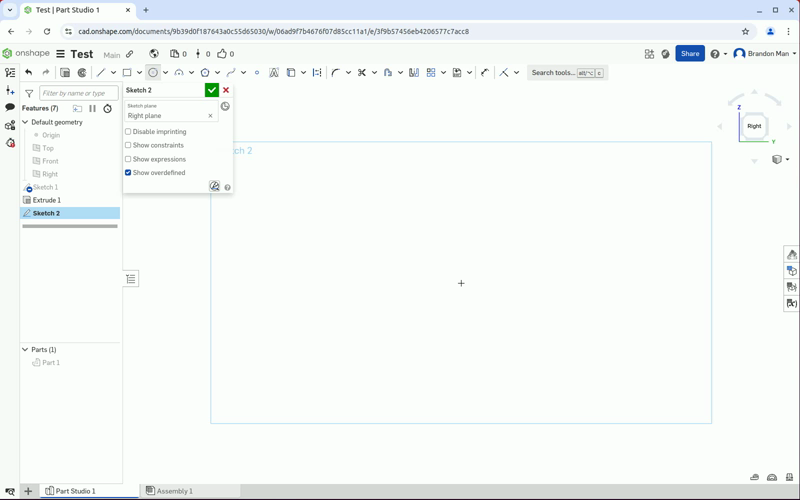
click(461, 282)
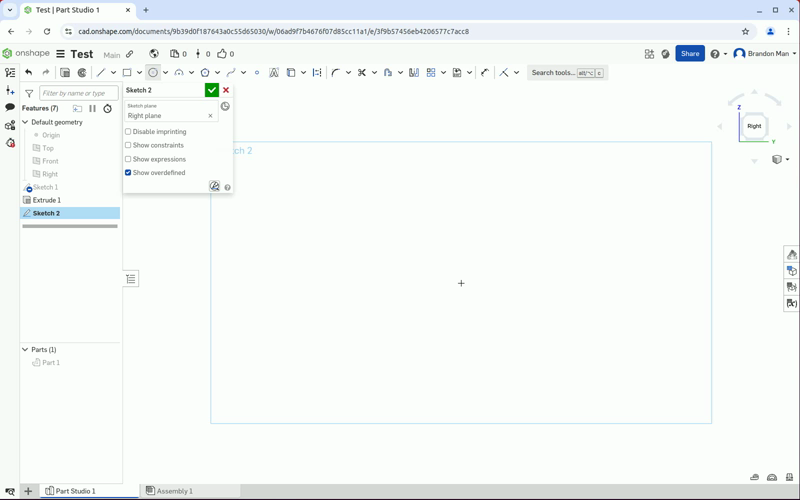
key_up(shift)
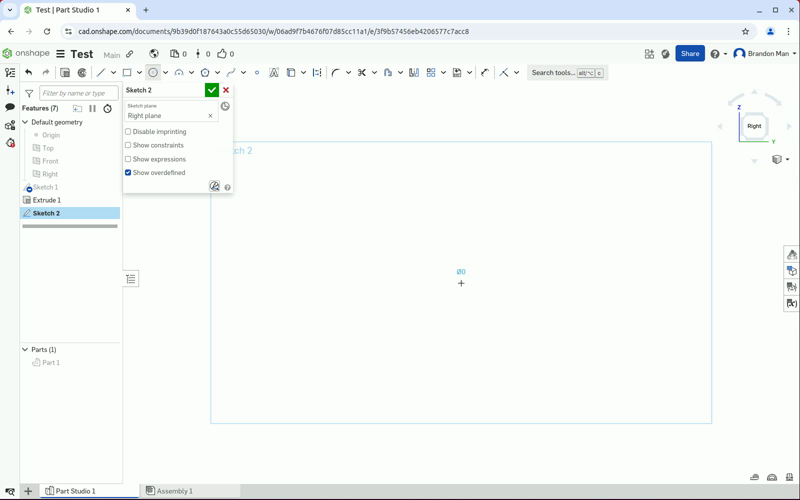
mouse_move(574, 282)
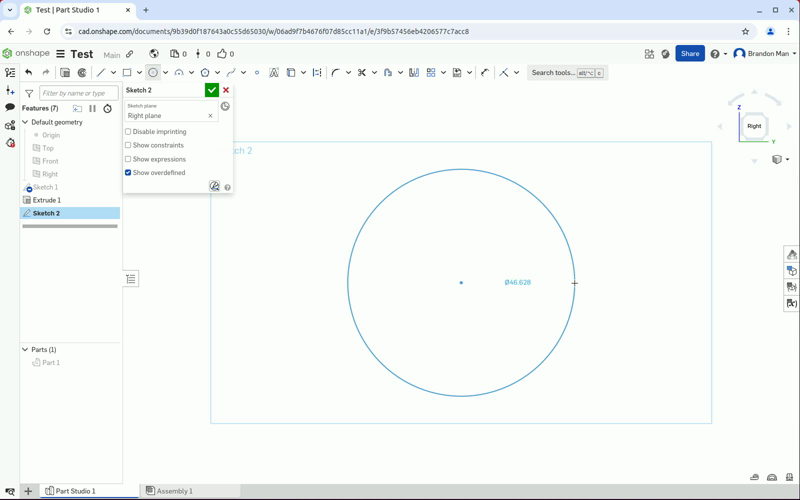
click(574, 282)
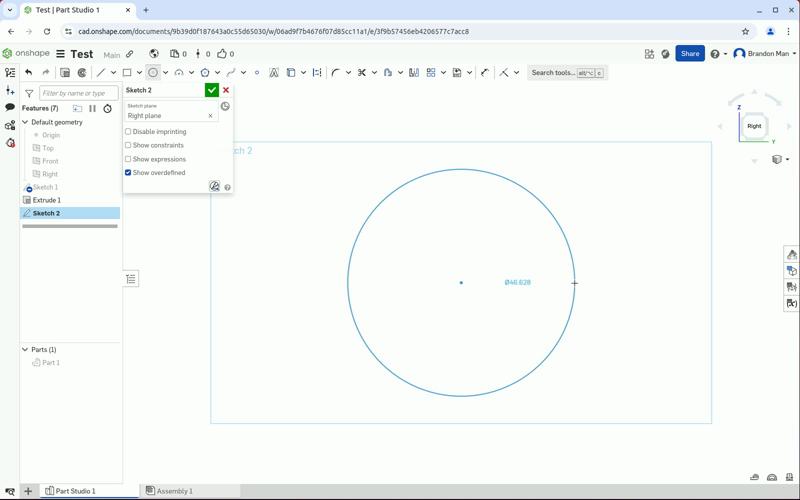
key(esc)
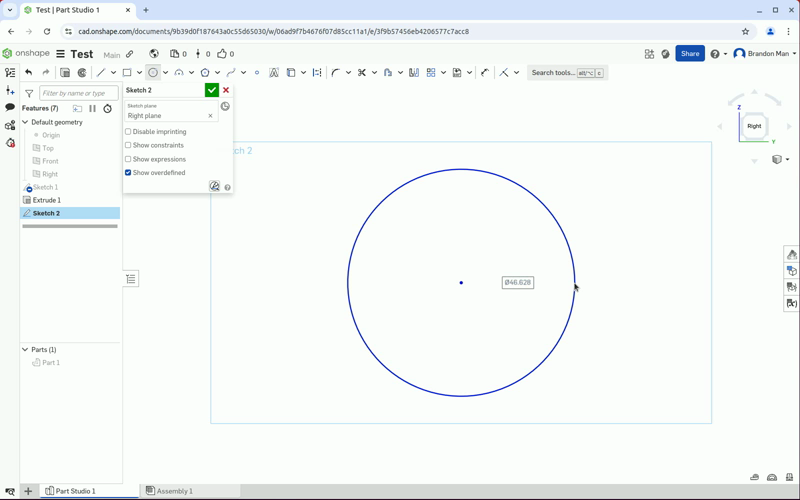
key(c)
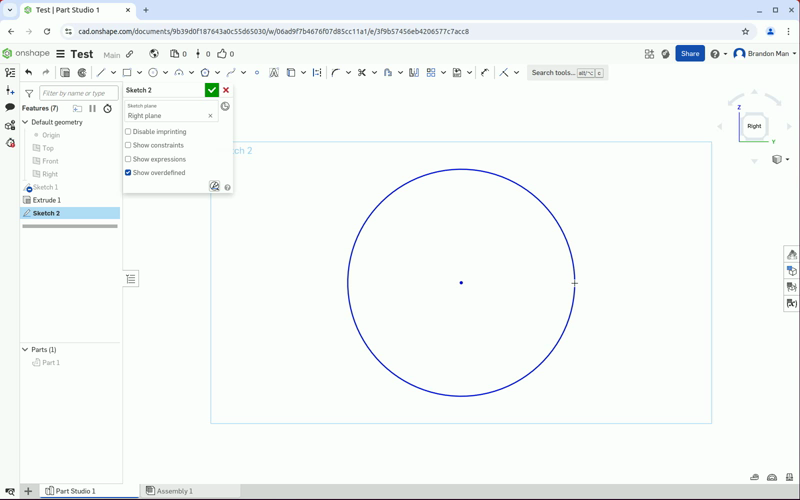
key_down(shift)
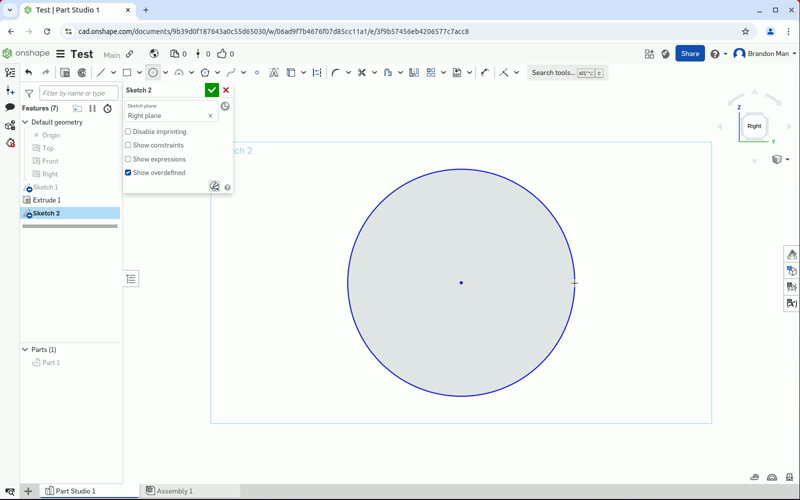
mouse_move(461, 282)
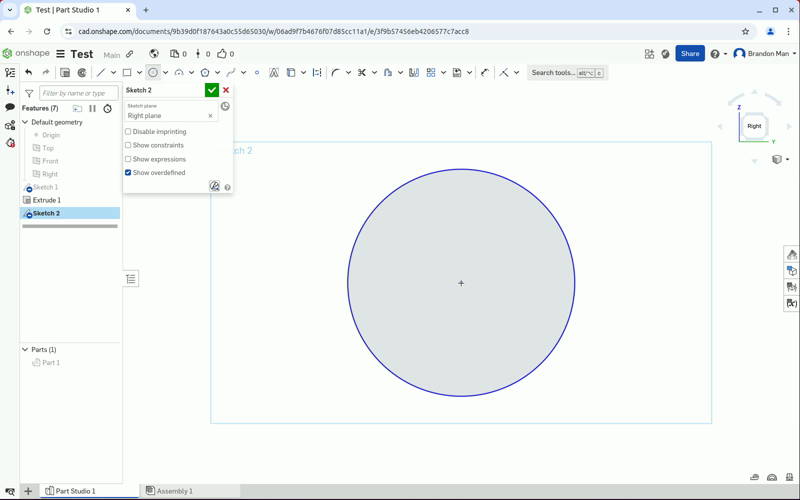
click(461, 282)
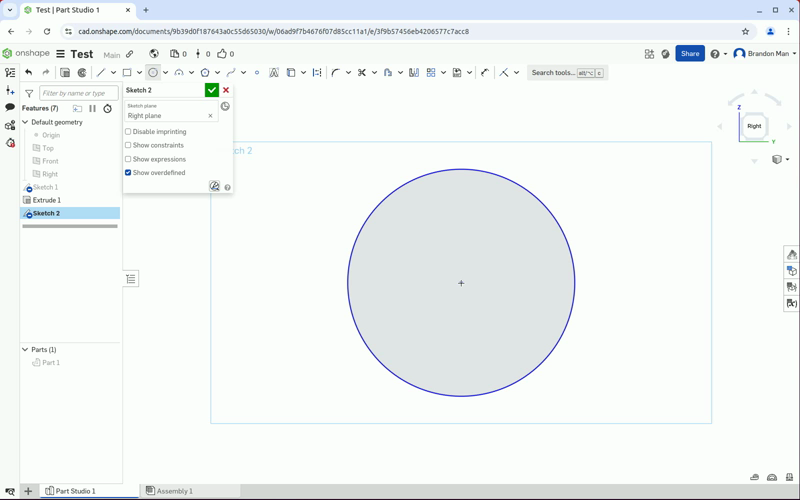
key_up(shift)
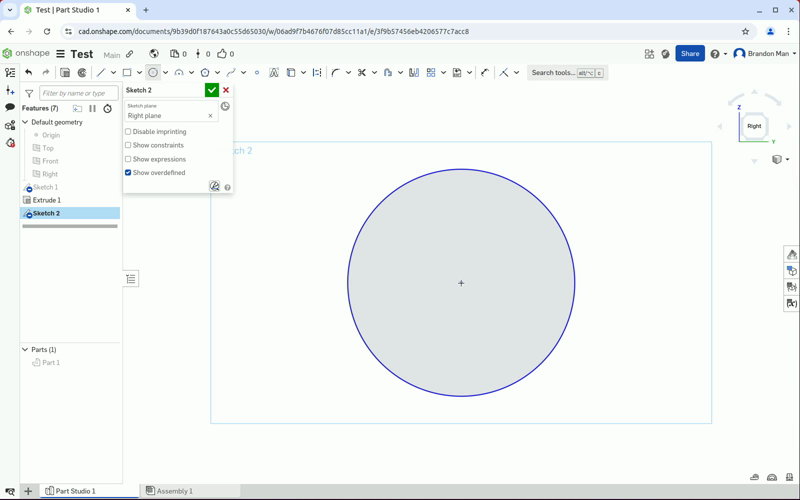
mouse_move(558, 282)
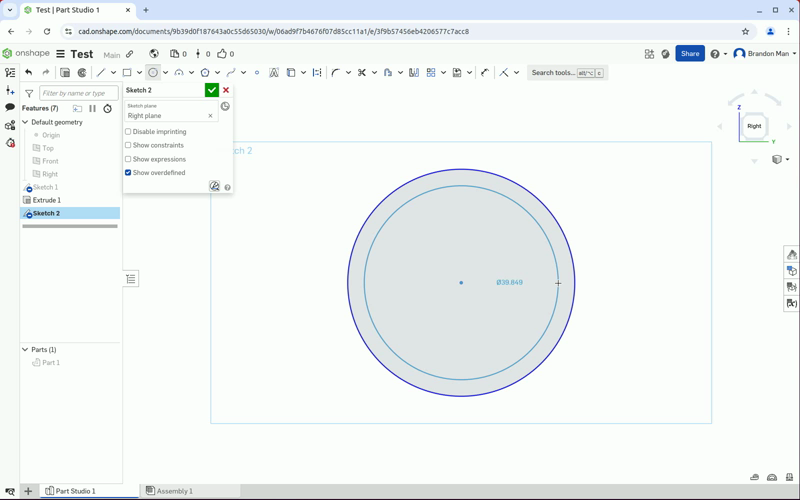
click(558, 282)
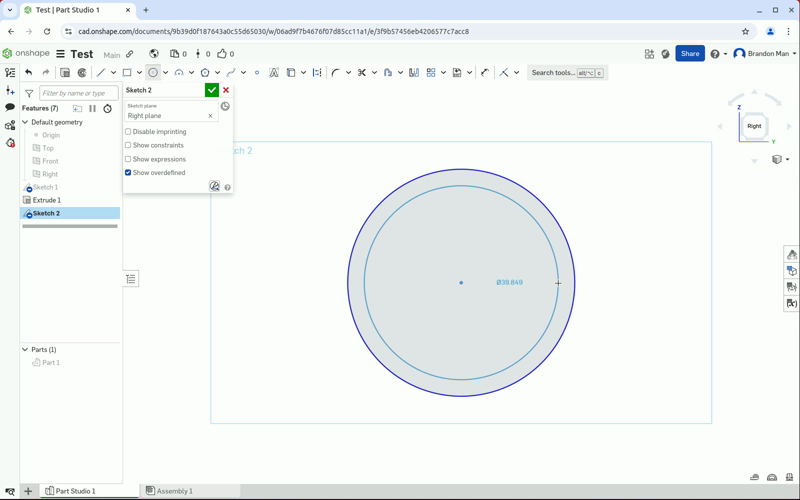
key(esc)
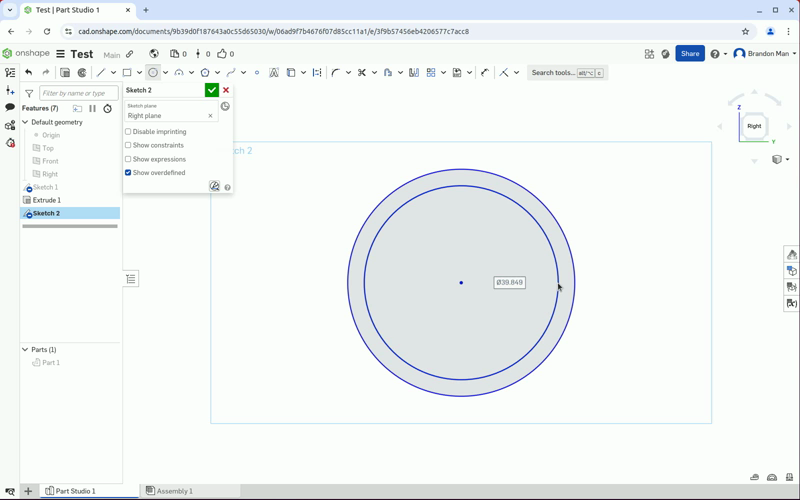
mouse_move(357, 300)
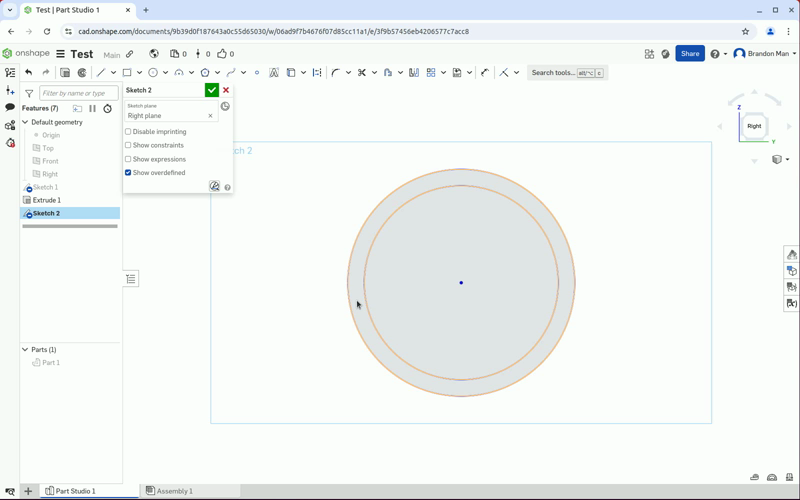
click(357, 300)
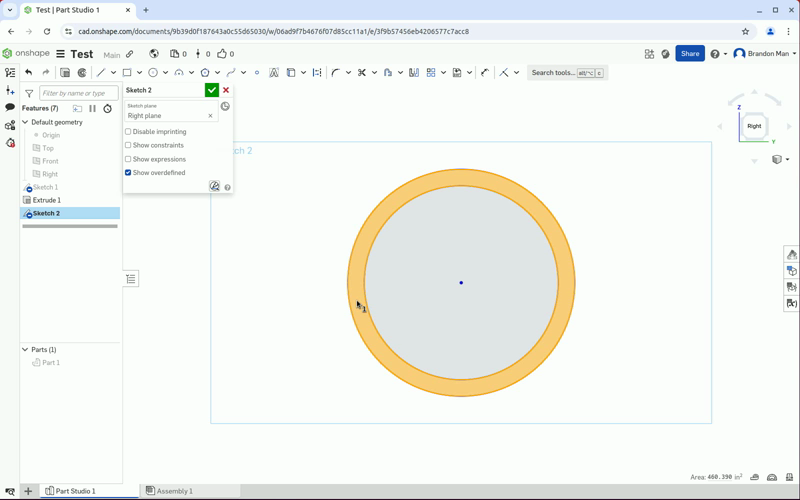
mouse_move(73, 352)
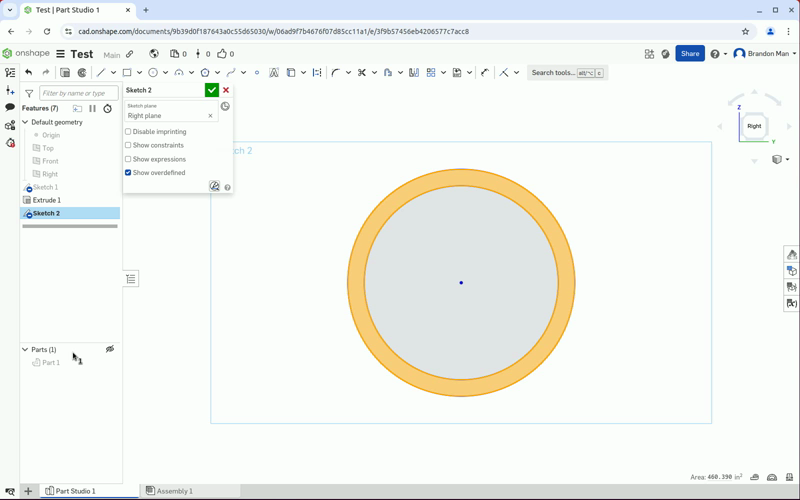
key(shift+y)
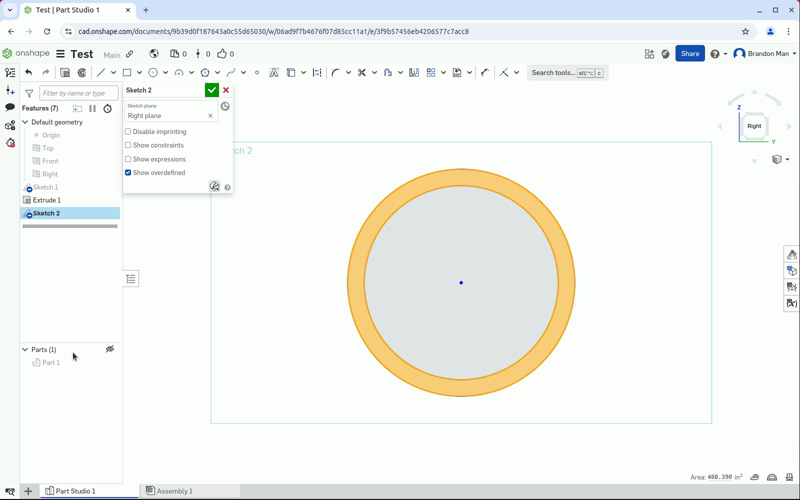
key(shift+e)
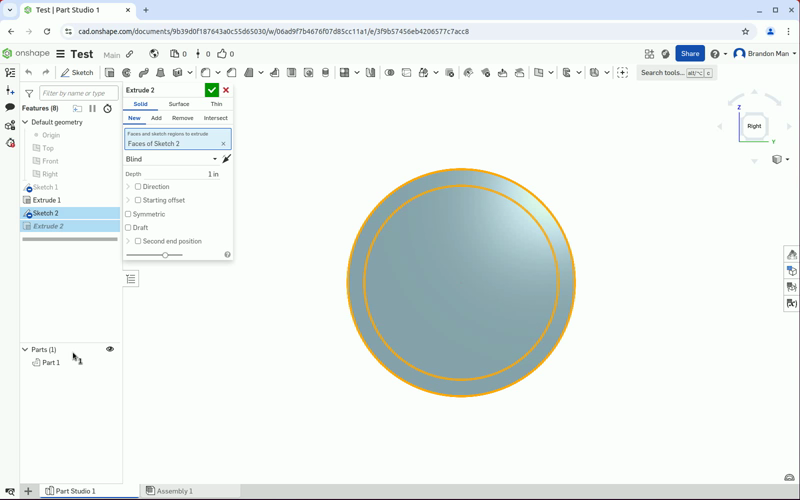
mouse_move(143, 106)
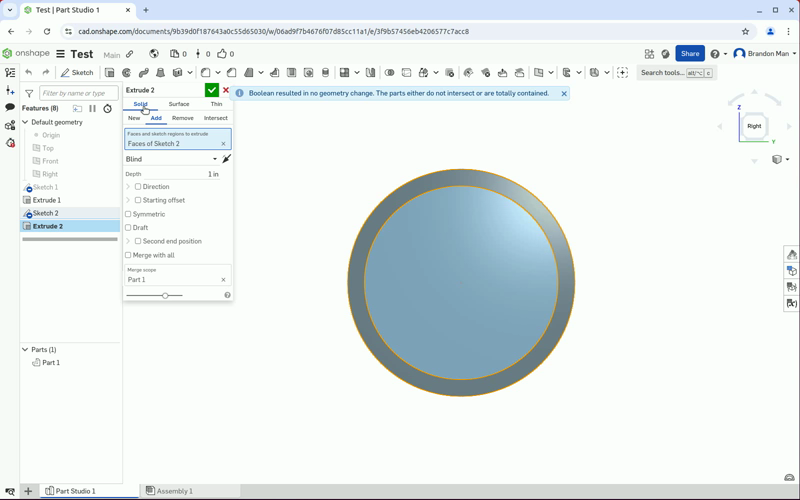
click(143, 106)
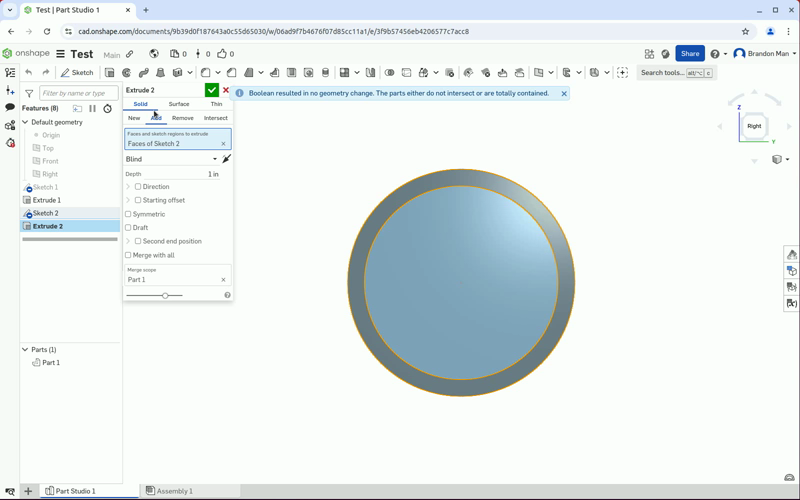
mouse_move(186, 120)
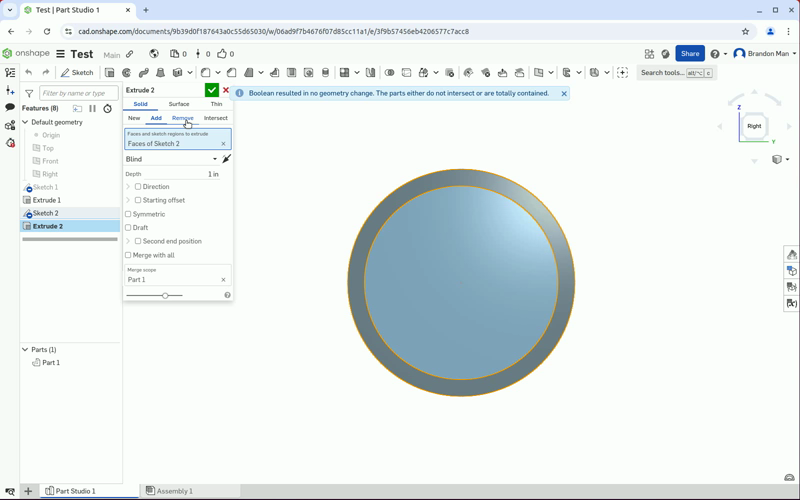
click(186, 120)
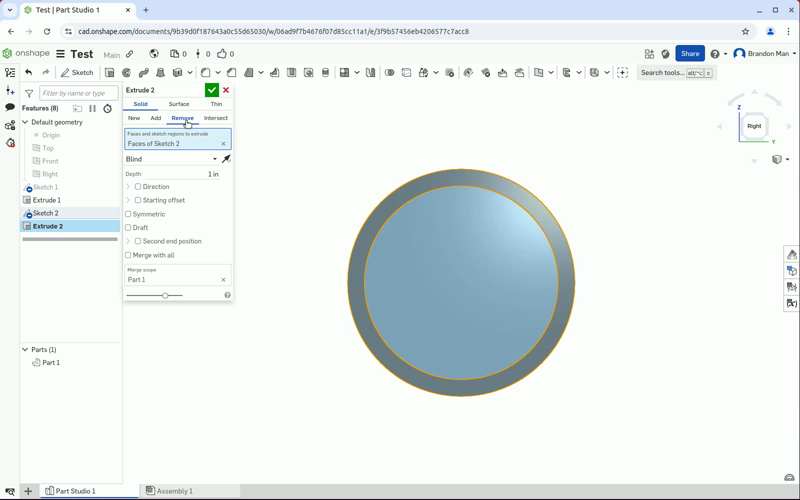
key(tab, 4)
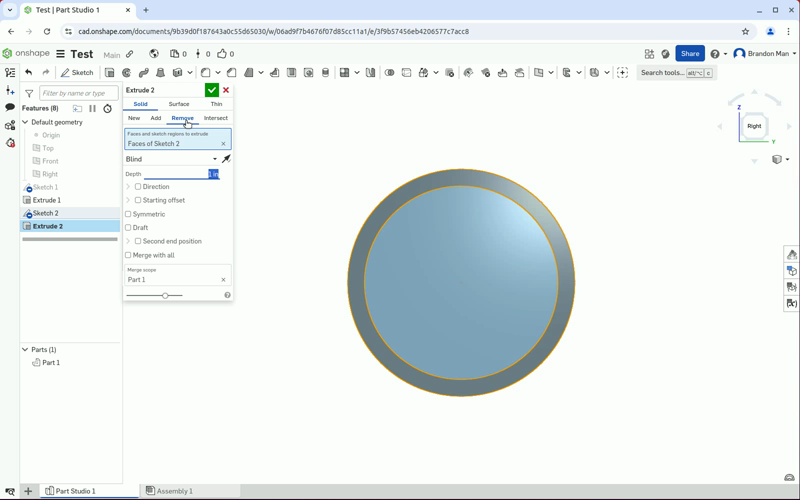
text(9.148)
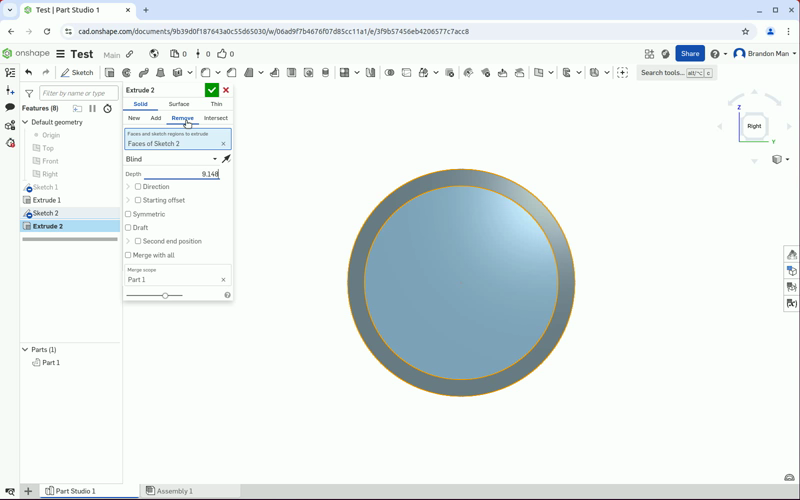
key(tab, 3)
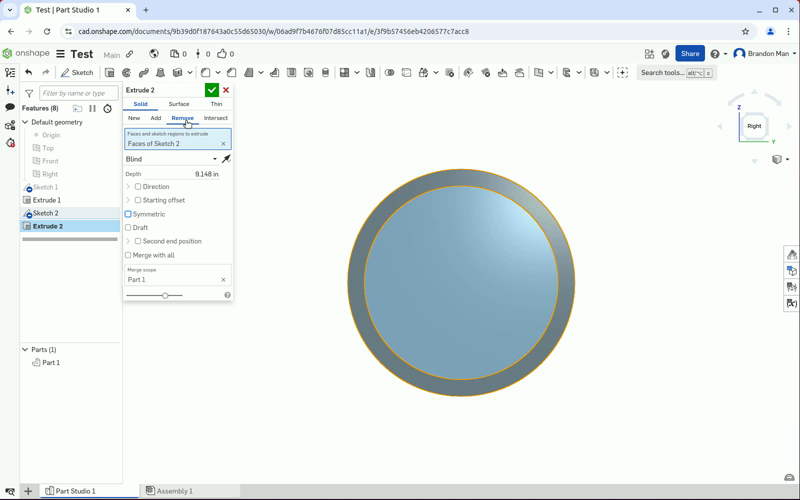
key(space)
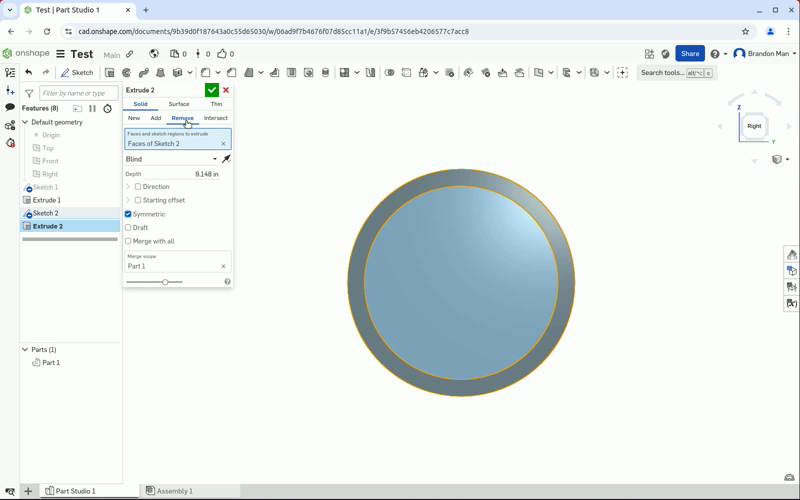
key(tab, 2)
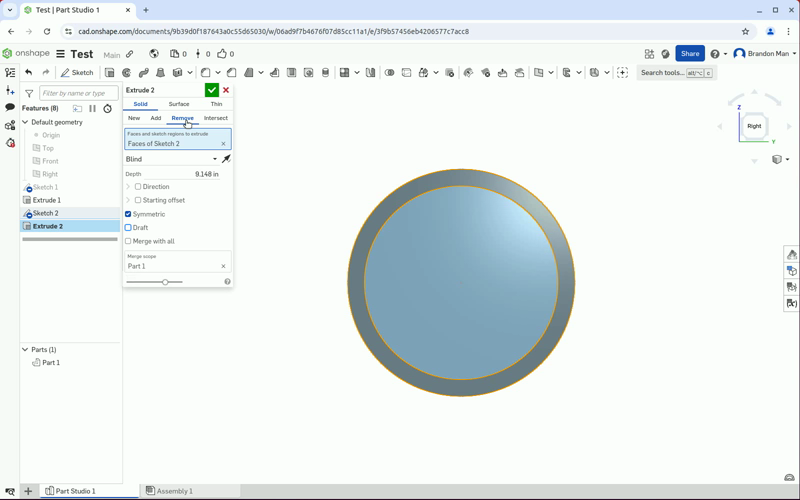
key(space)
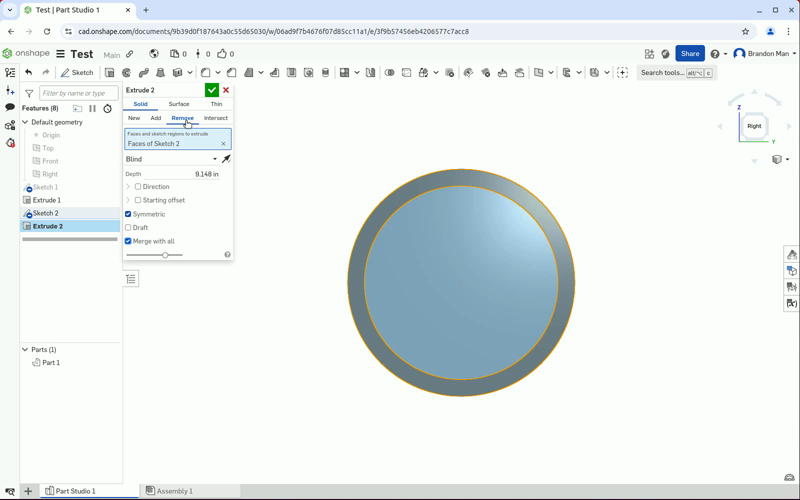
key(enter)
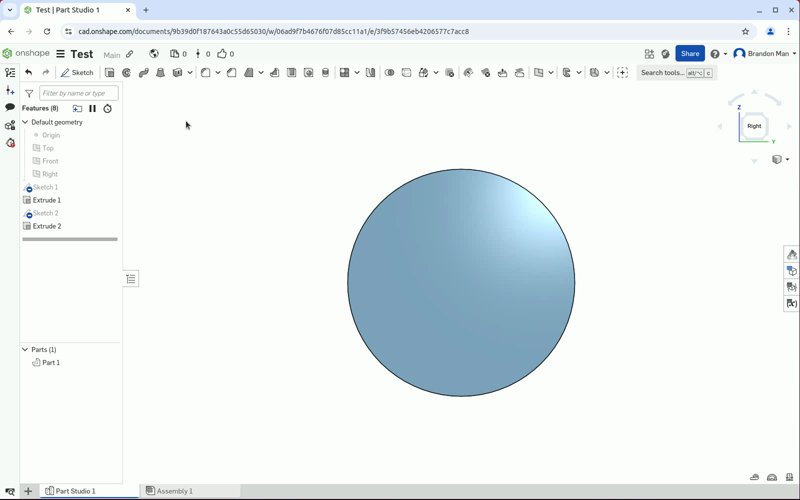
key(shift+h)
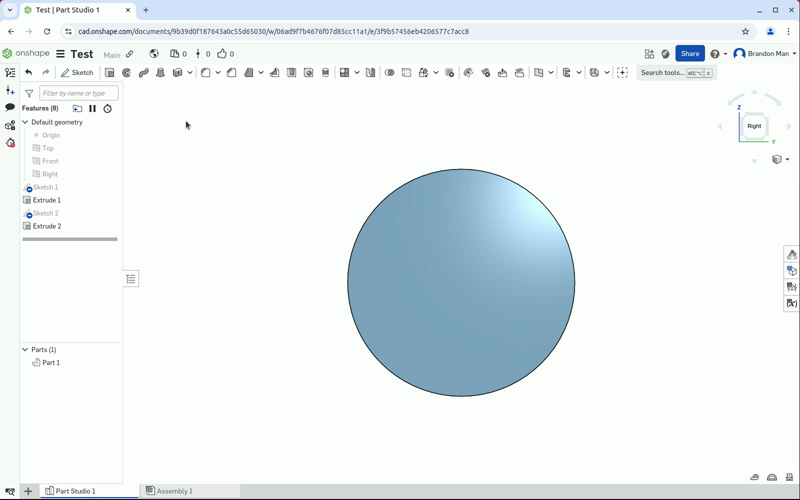
key(shift+h)
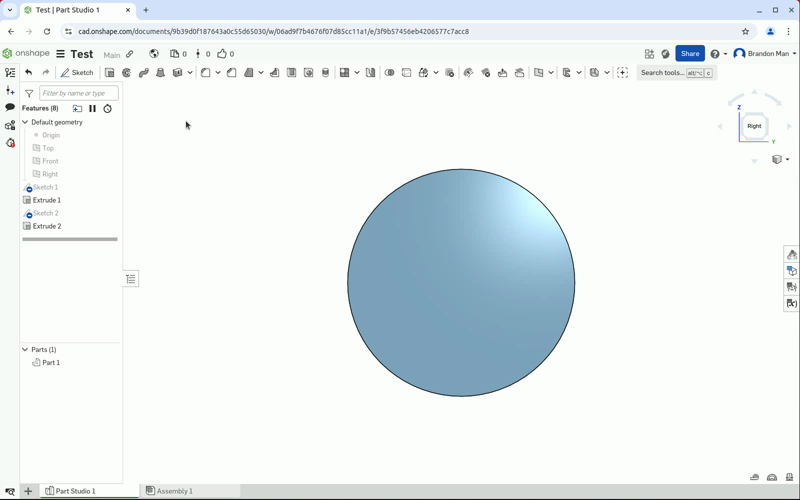
key(shift+7)
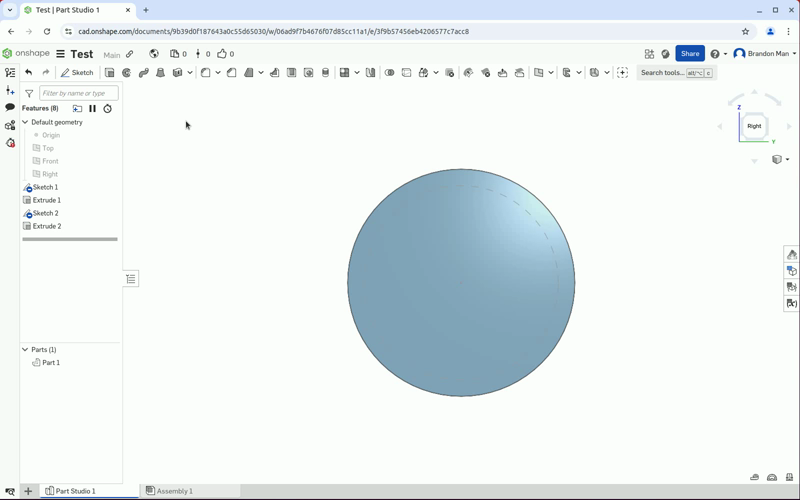
key(right, 2)
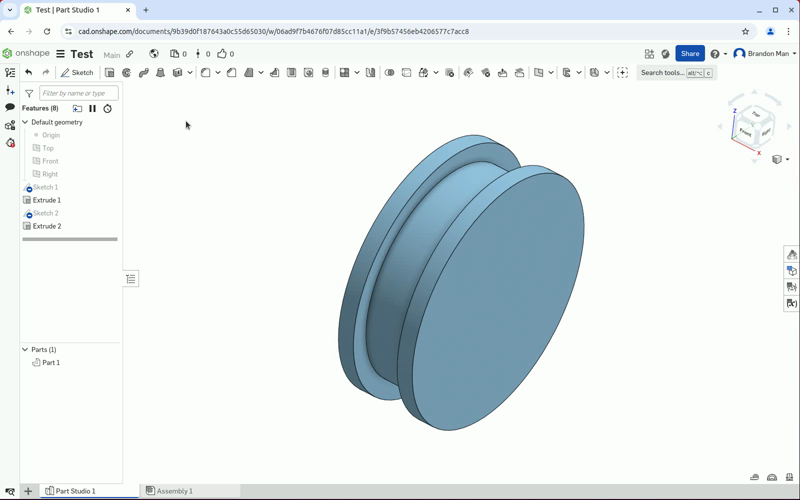
key(down, 2)
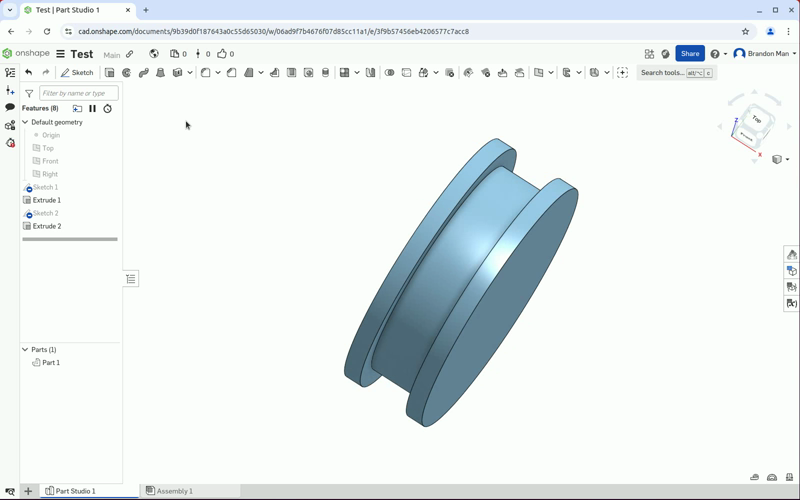
key(up, 2)
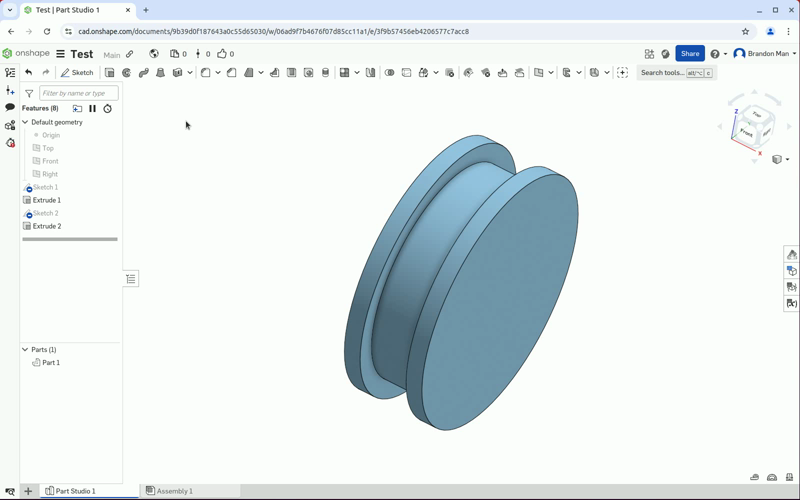
key(left, 2)
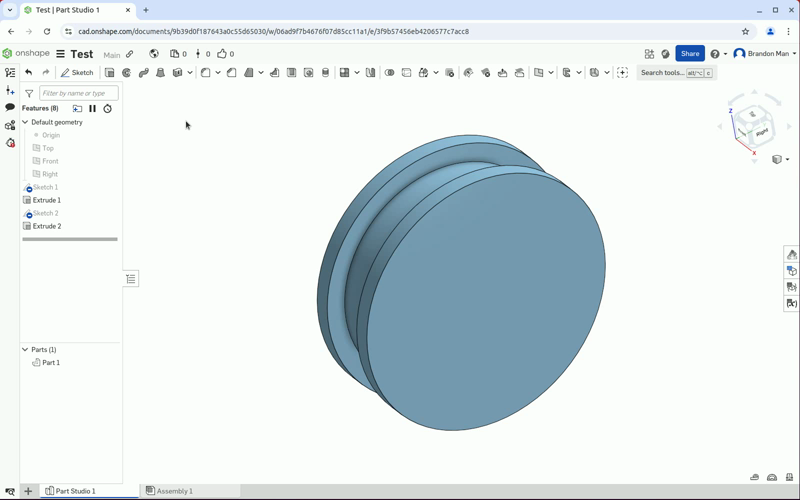
mouse_move(73, 189)
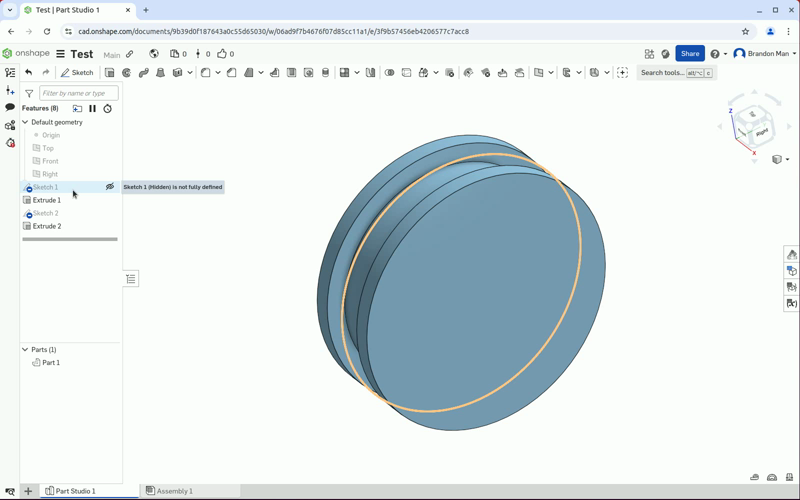
click(73, 189)